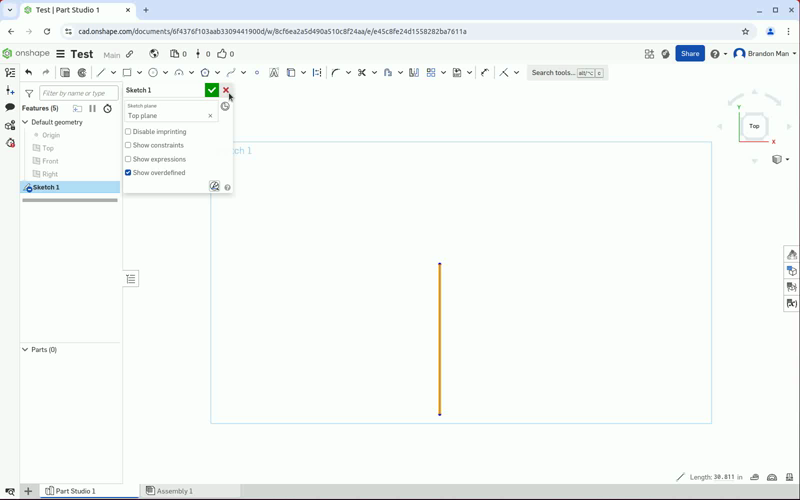
key(shift+h)
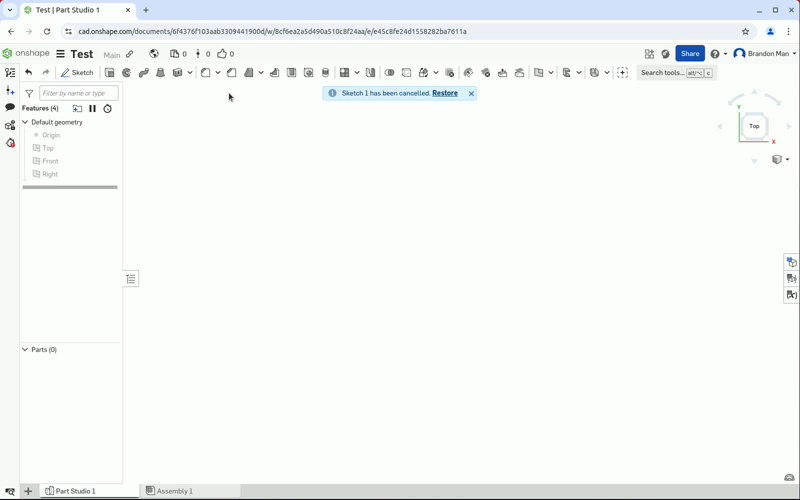
mouse_move(73, 352)
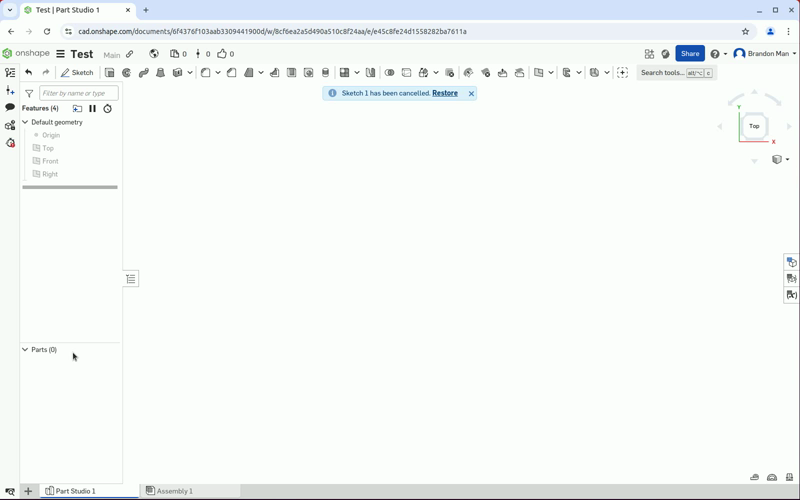
key(y)
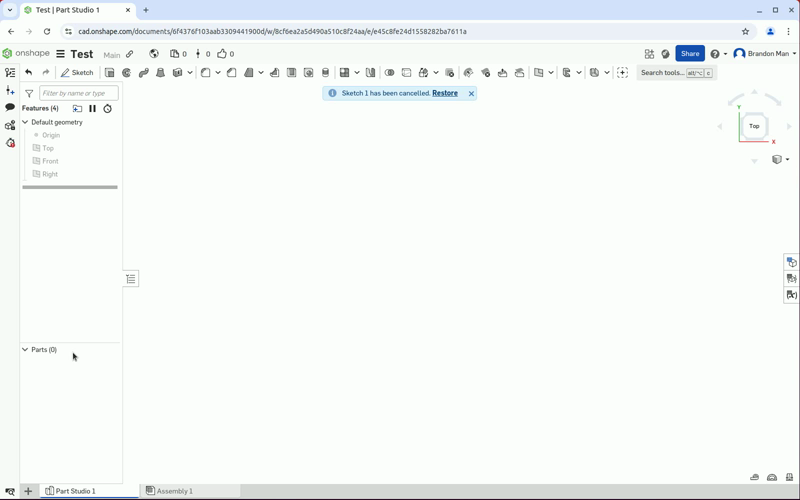
key(shift+p)
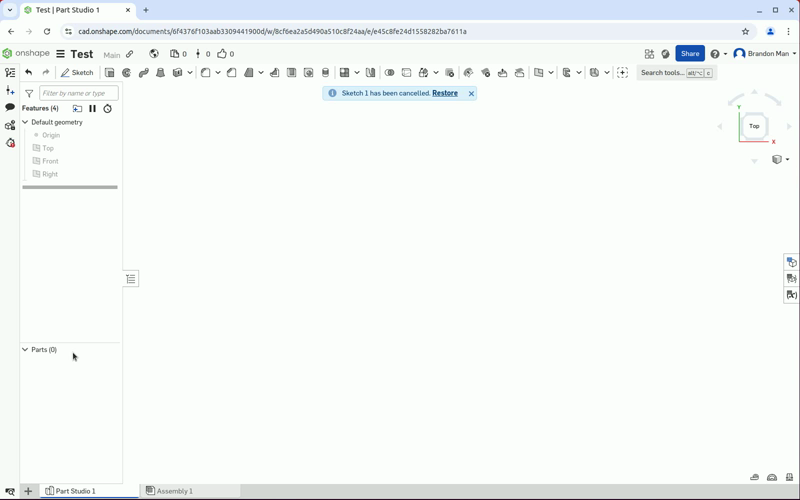
key(space)
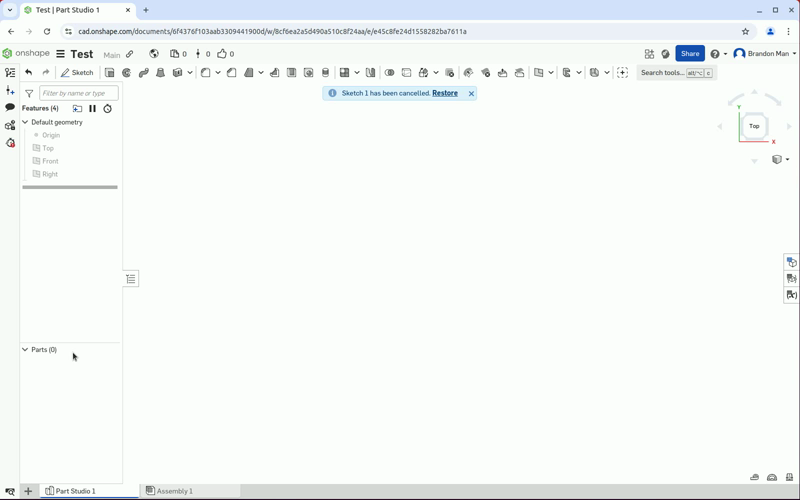
key_down(shift)
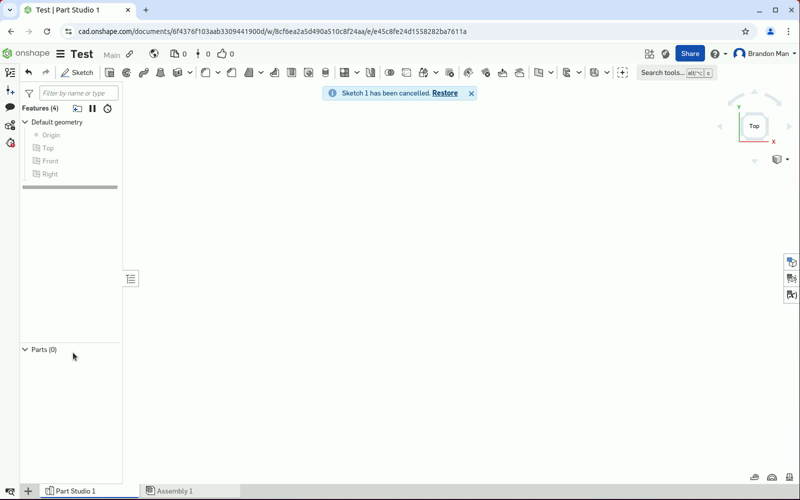
key(up)
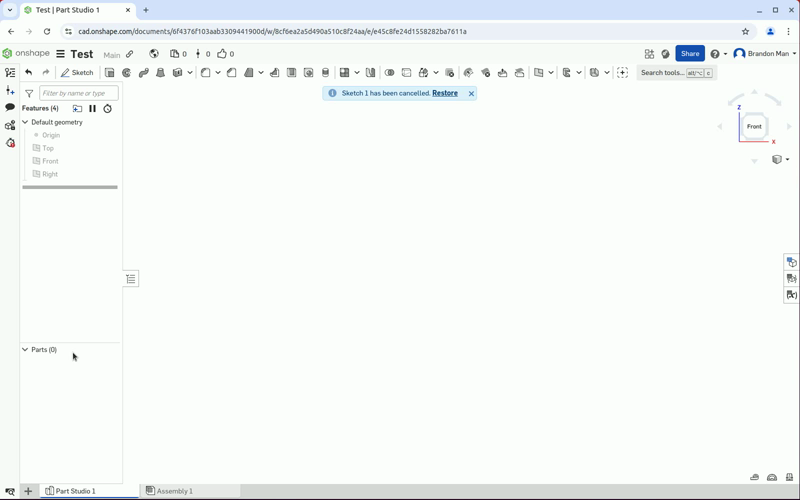
key_up(shift)
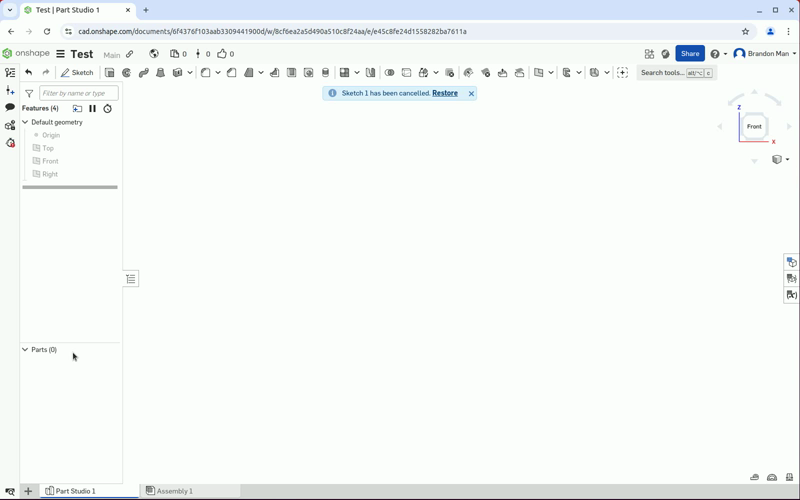
mouse_move(73, 352)
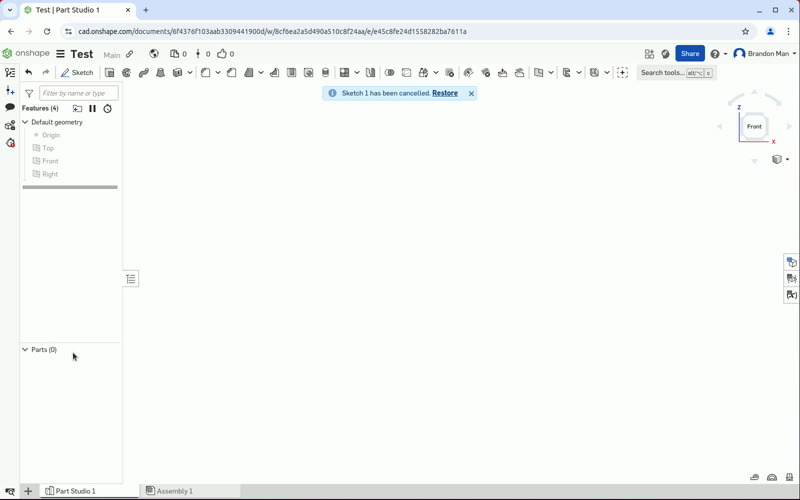
key(shift+y)
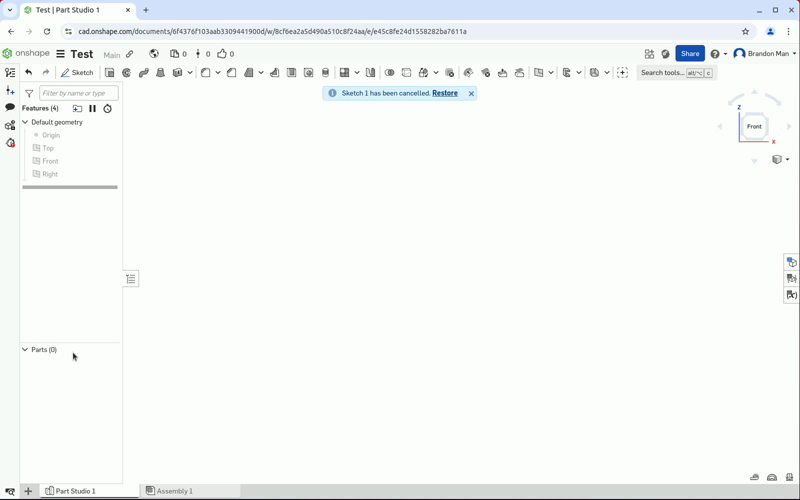
key(shift+s)
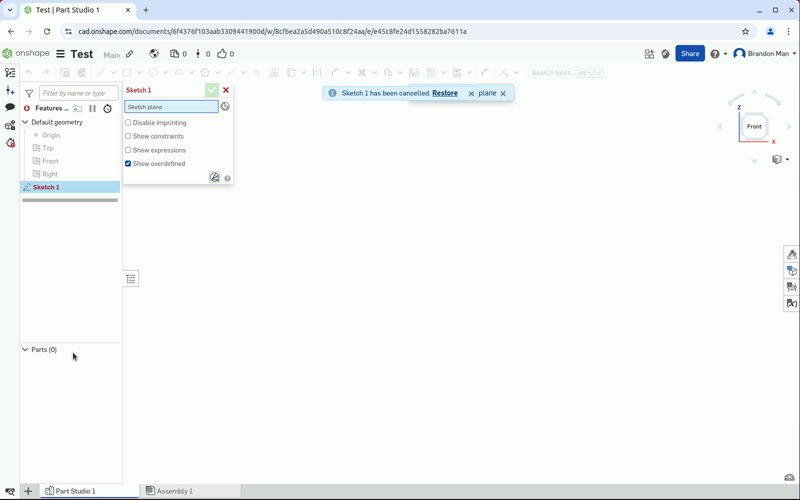
mouse_move(73, 163)
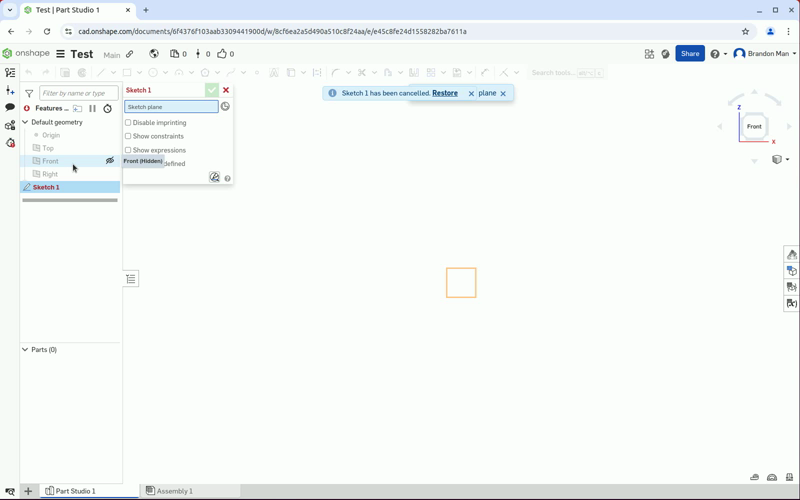
click(73, 163)
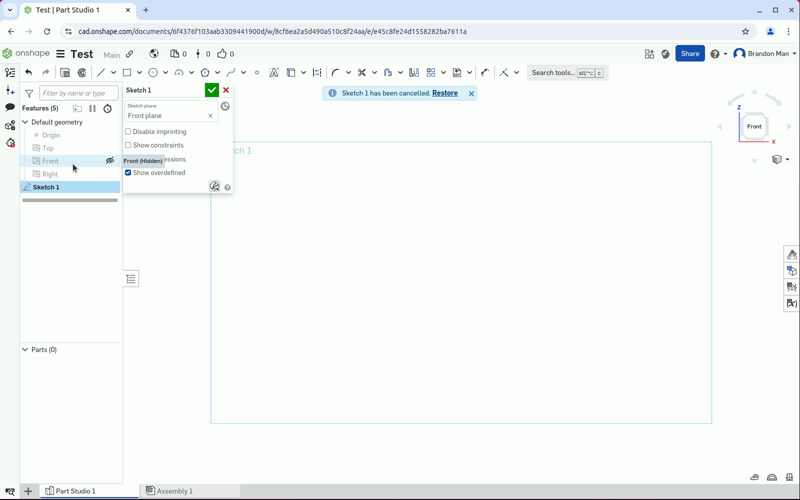
mouse_move(73, 352)
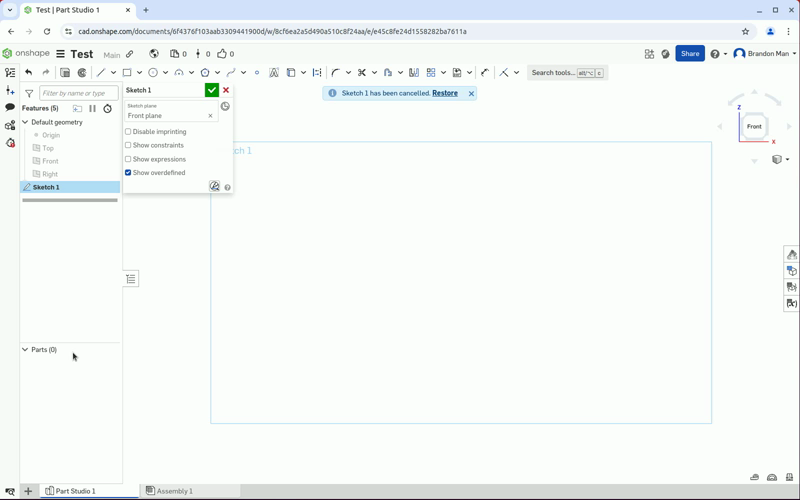
key(y)
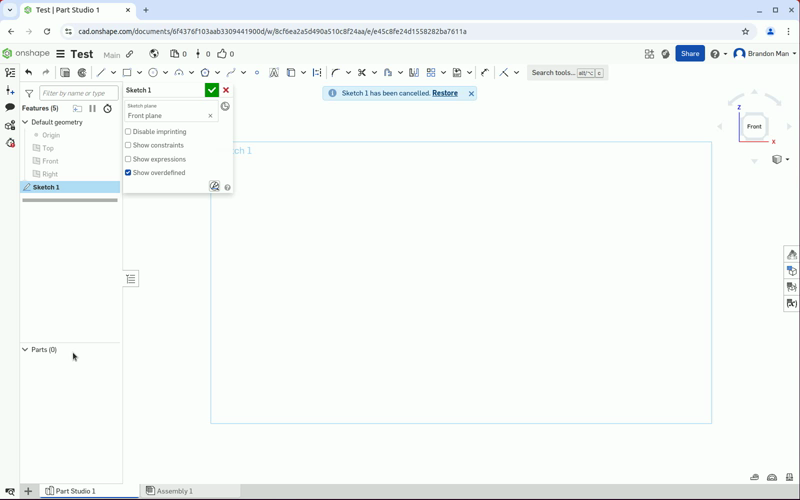
key(c)
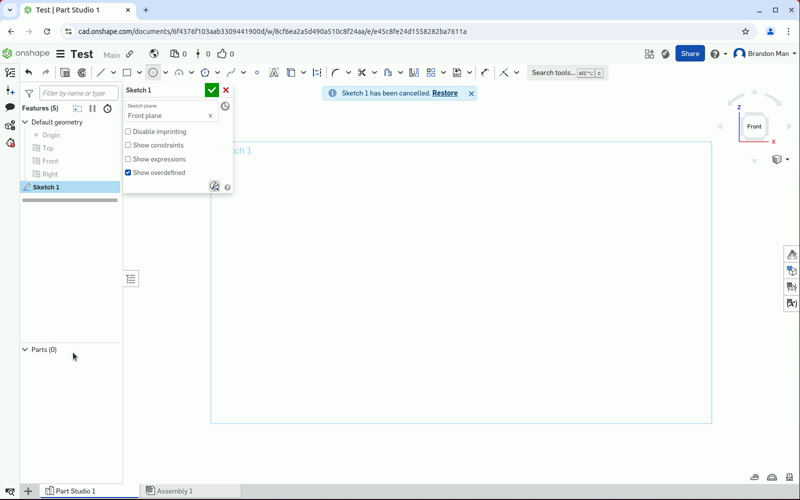
key_down(shift)
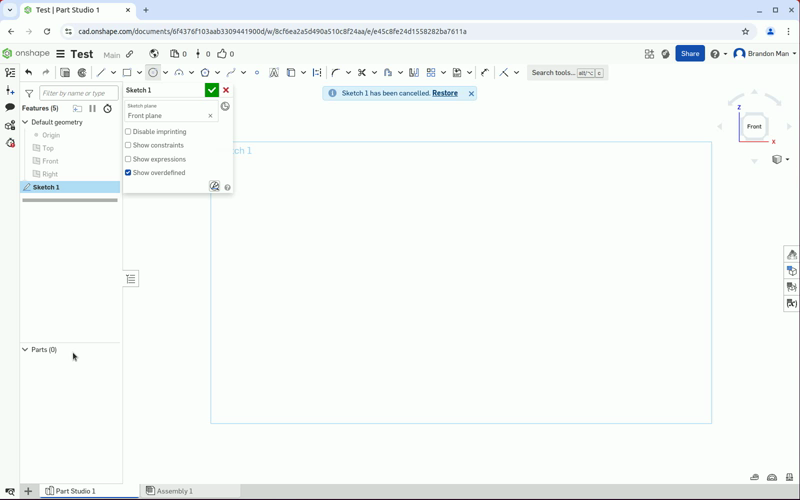
mouse_move(461, 282)
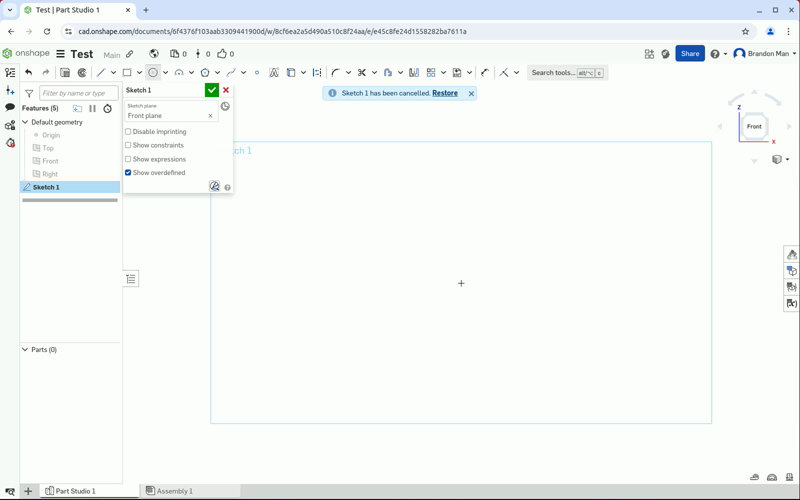
click(461, 282)
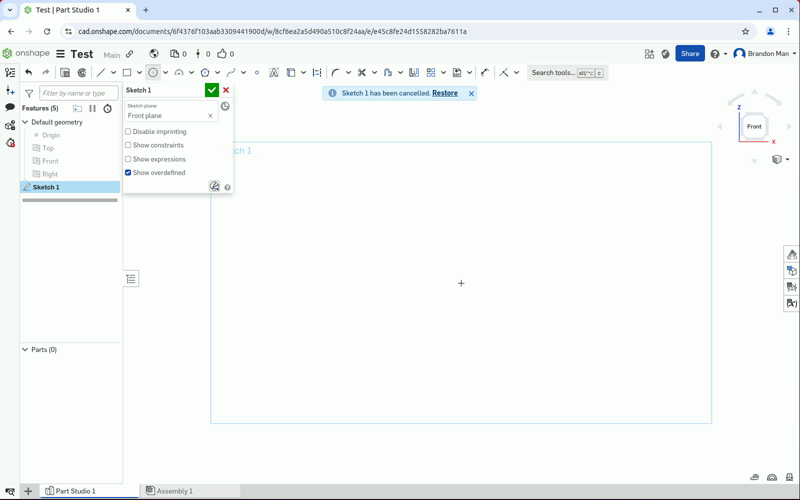
key_up(shift)
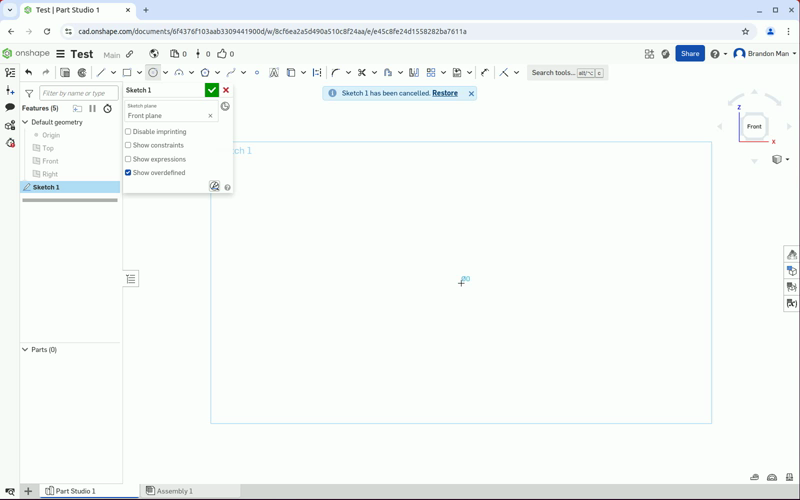
mouse_move(574, 282)
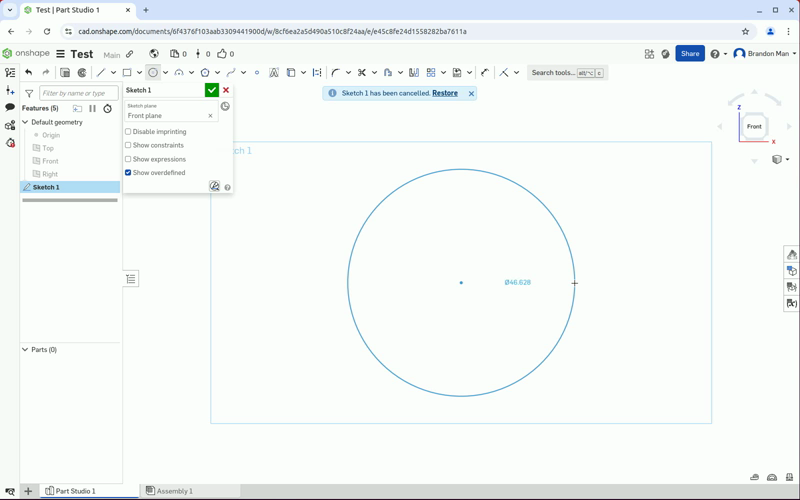
click(574, 282)
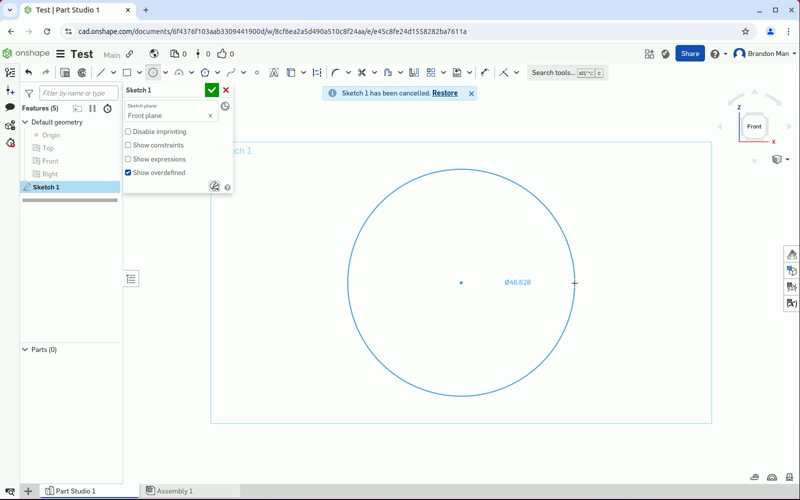
key(esc)
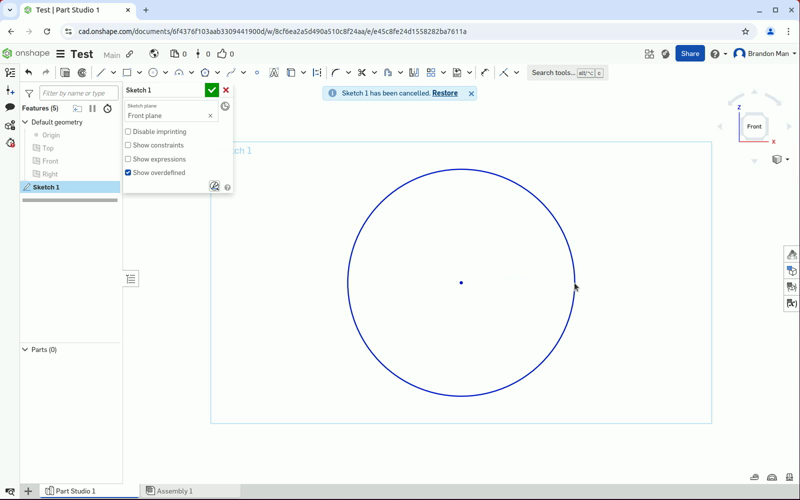
mouse_move(376, 277)
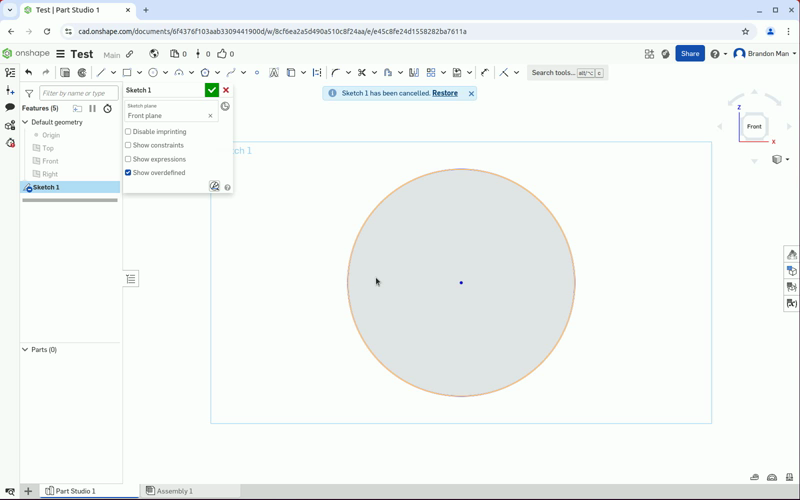
click(376, 277)
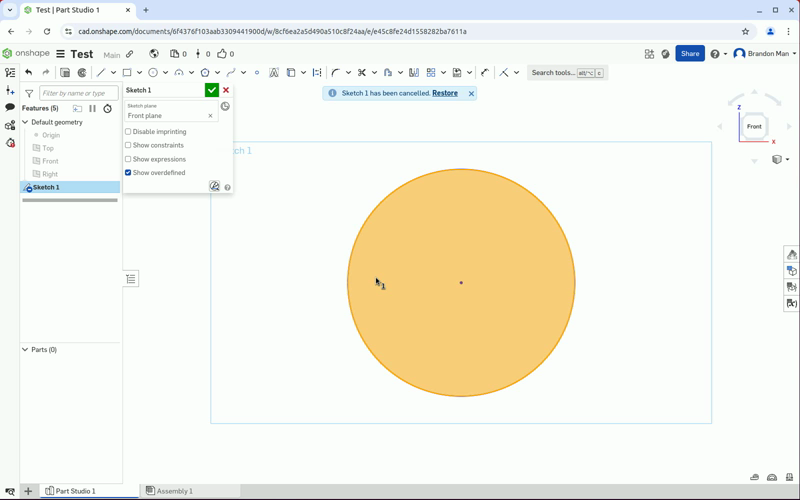
mouse_move(73, 352)
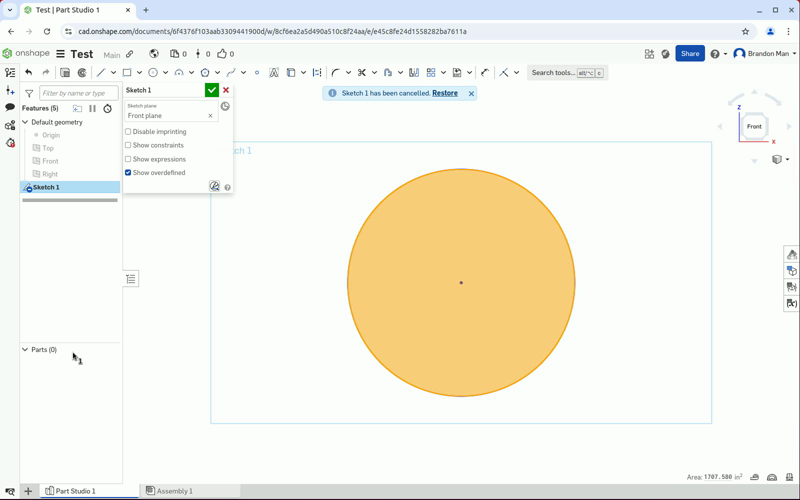
key(shift+y)
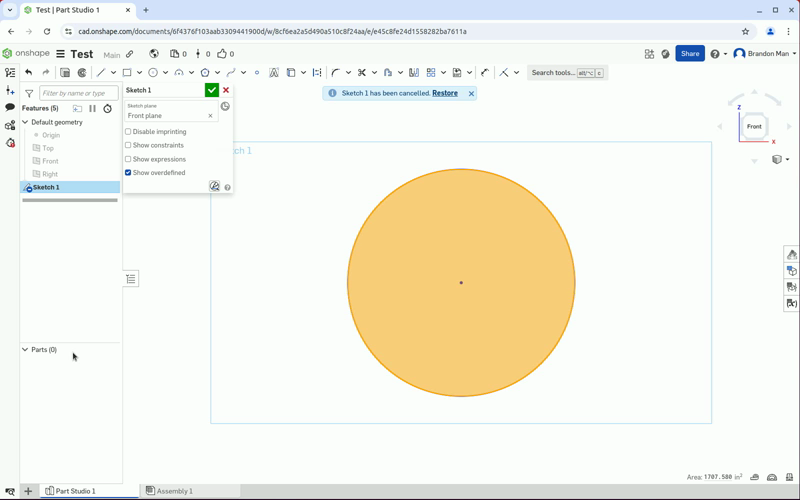
key(shift+e)
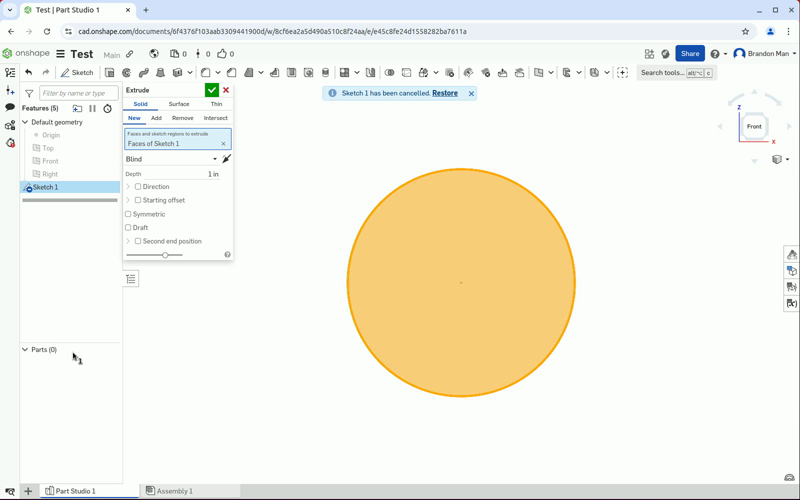
mouse_move(143, 106)
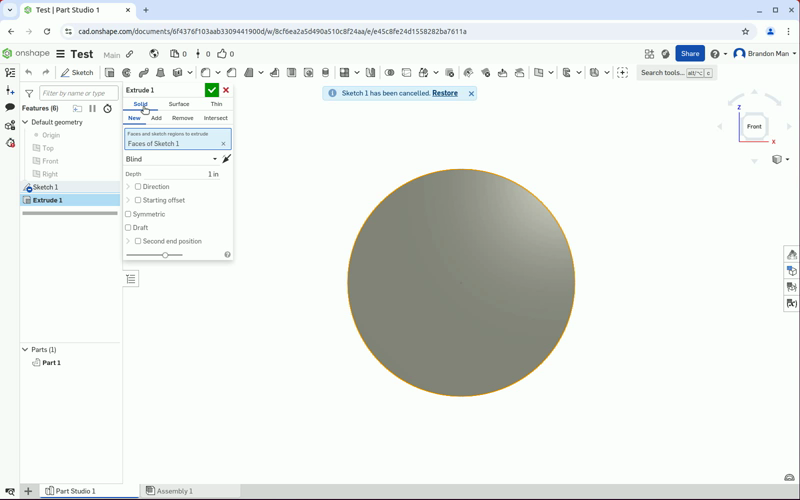
click(143, 106)
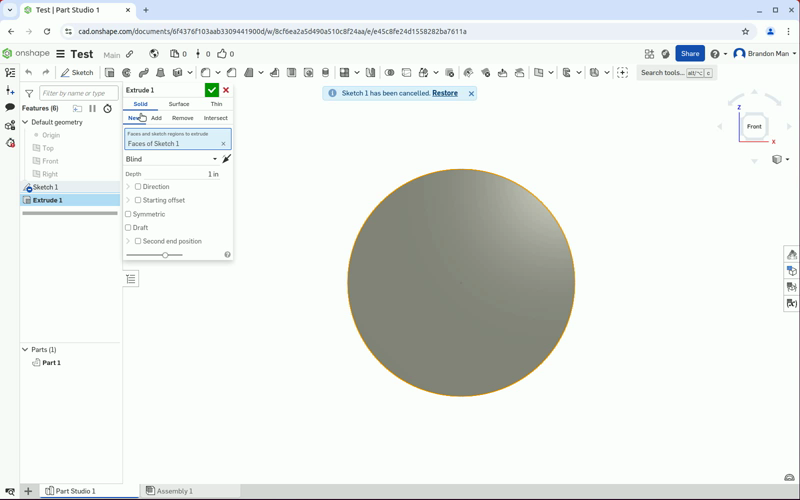
mouse_move(137, 120)
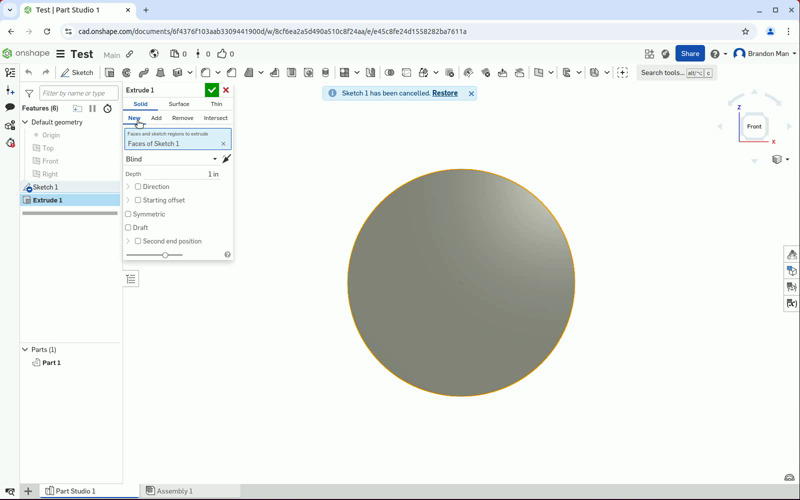
click(137, 120)
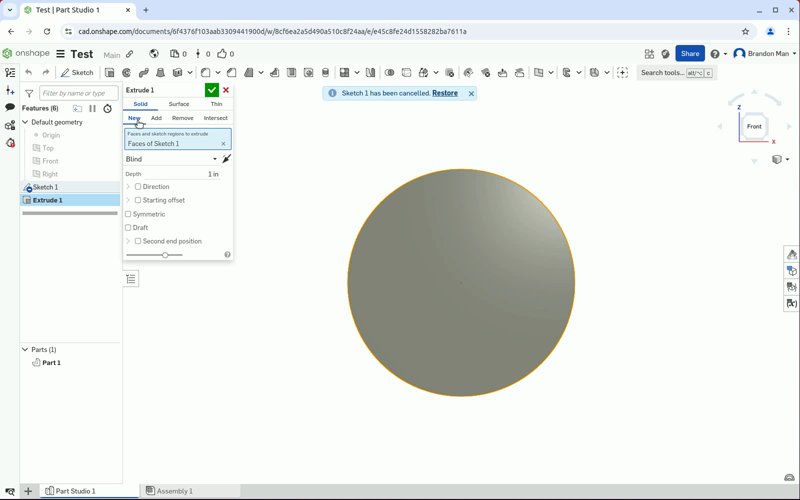
key(tab, 4)
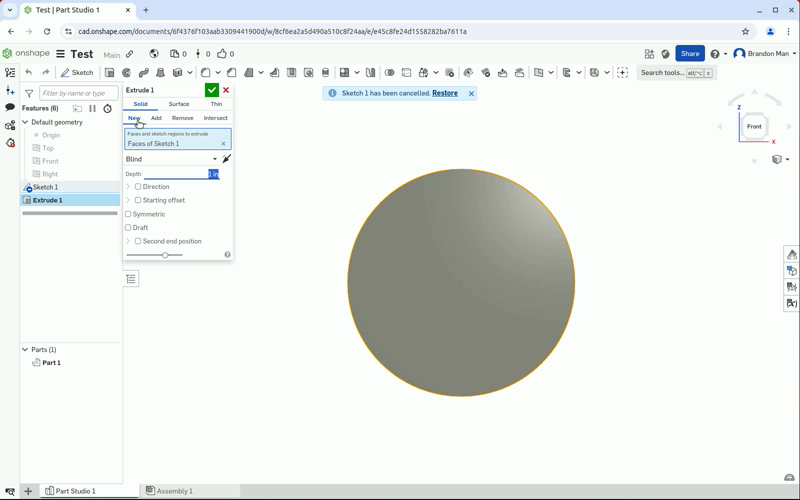
text(5.296)
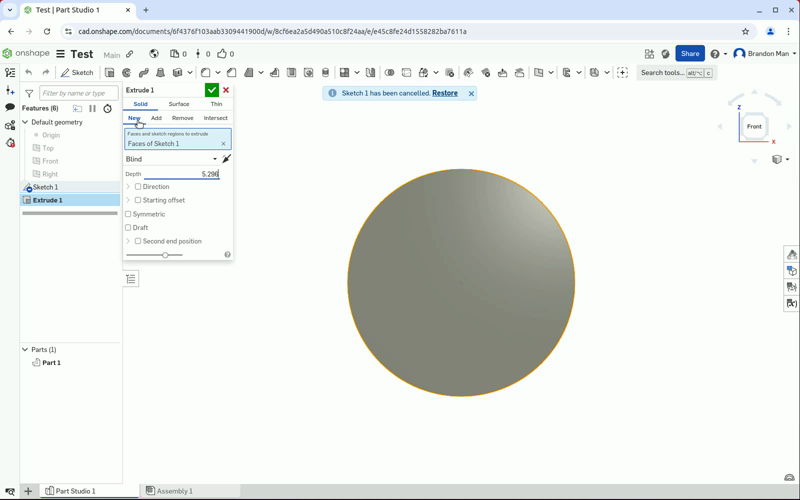
key(enter)
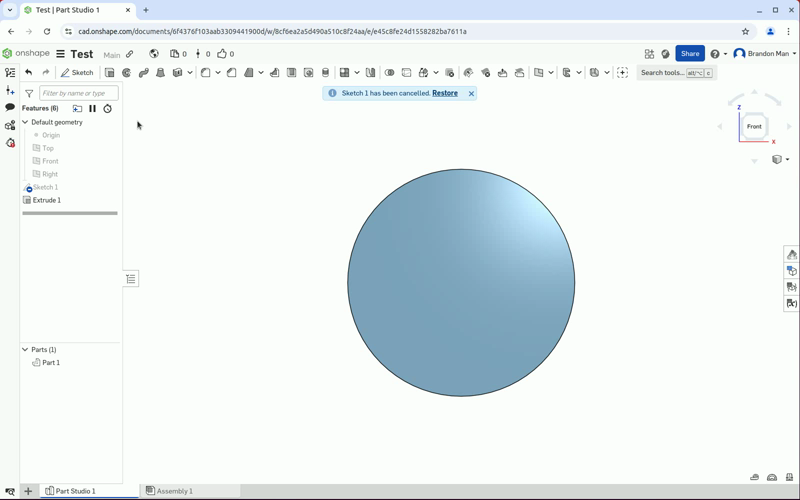
key(shift+h)
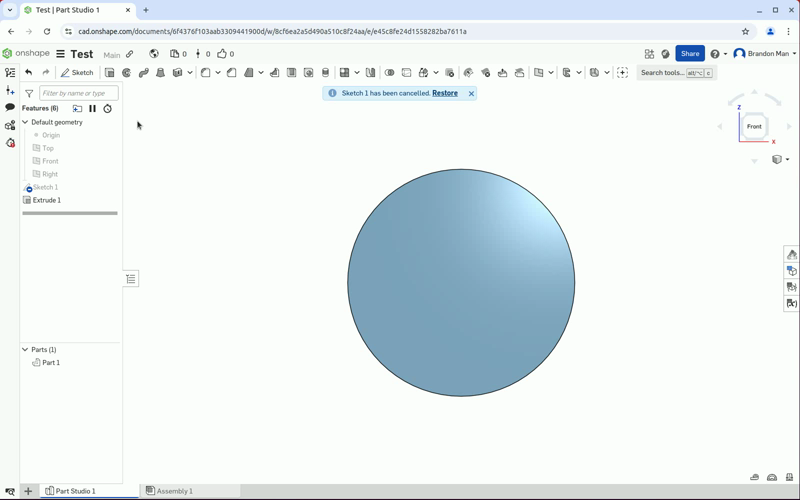
key(shift+h)
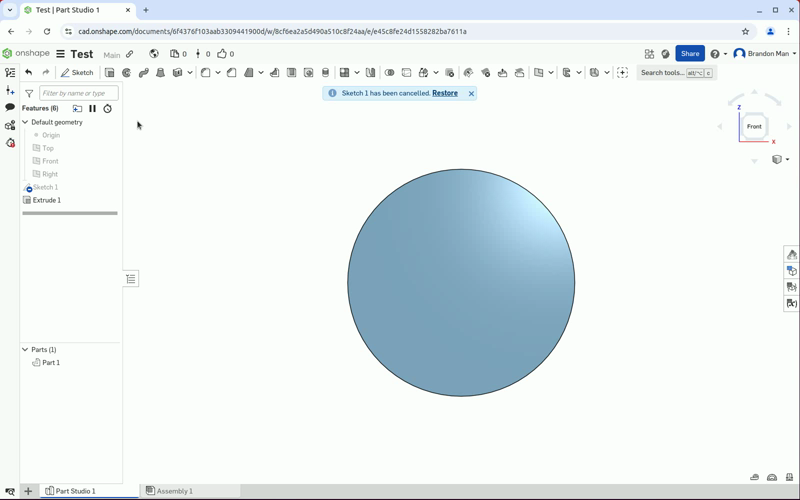
mouse_move(73, 189)
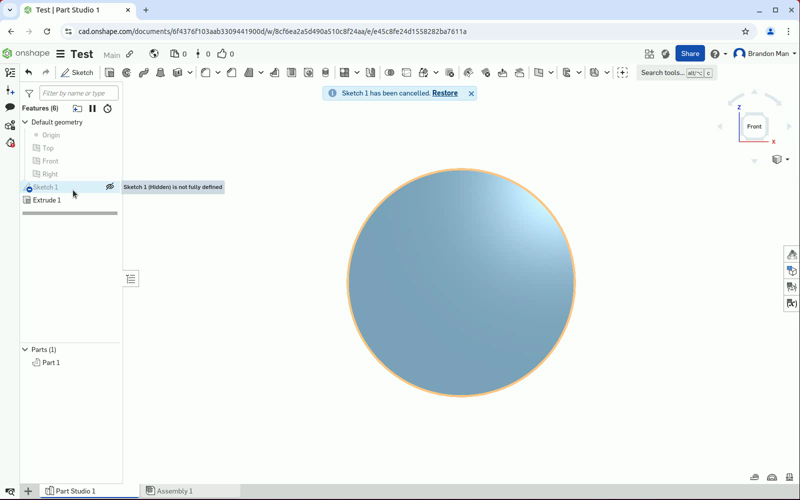
click(73, 189)
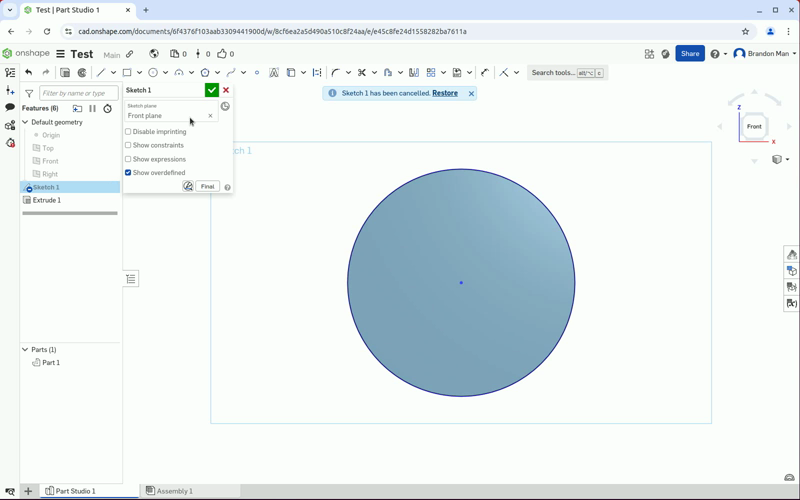
mouse_move(229, 92)
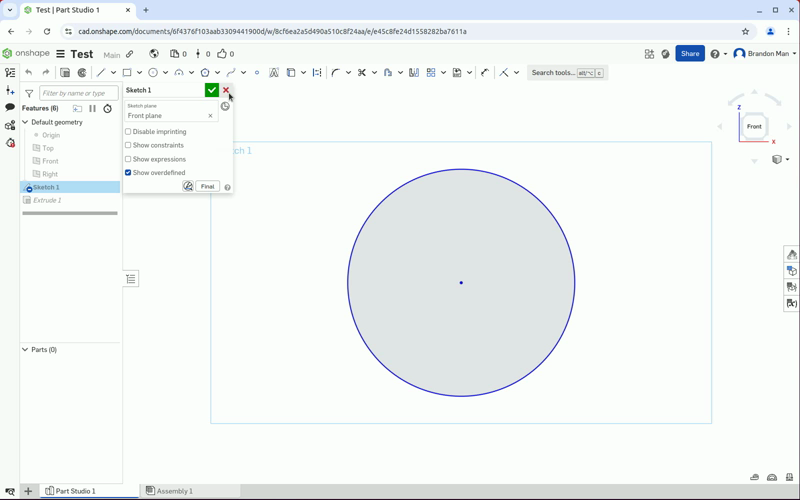
click(229, 92)
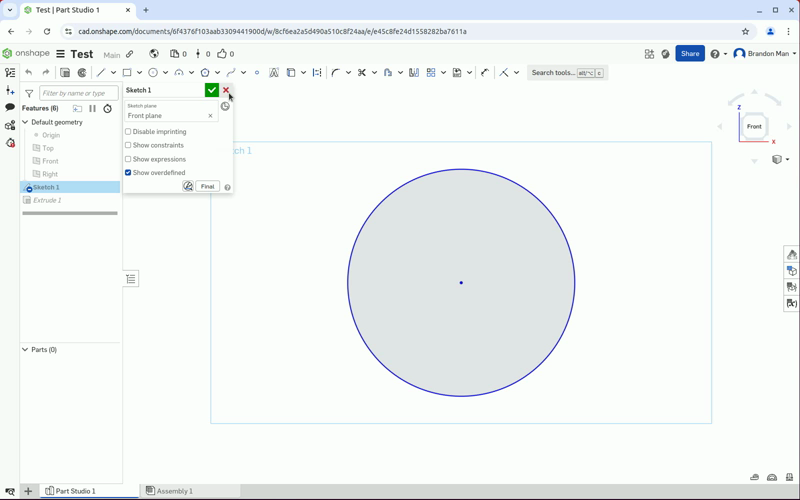
key(shift+s)
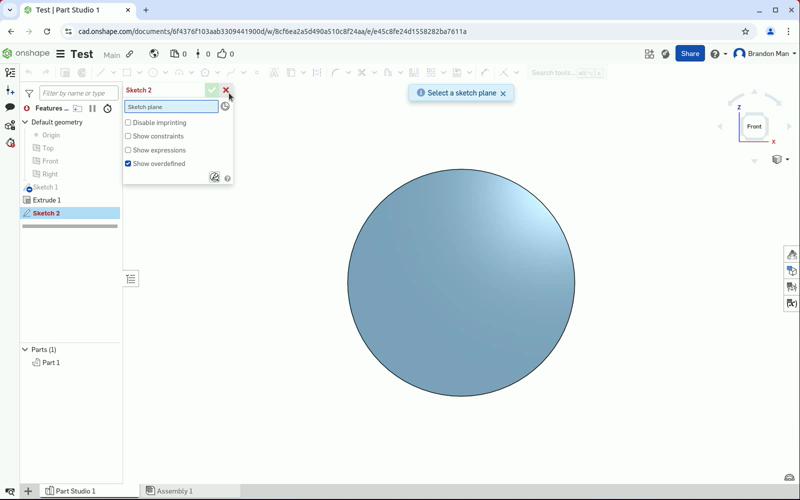
mouse_move(73, 163)
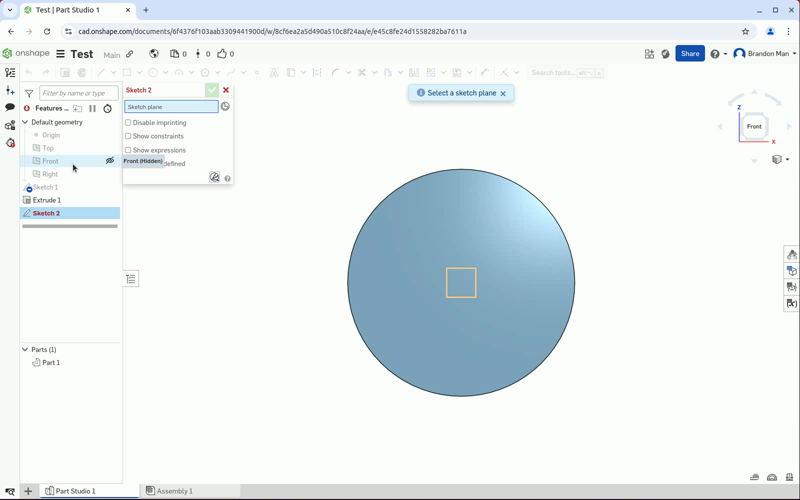
click(73, 163)
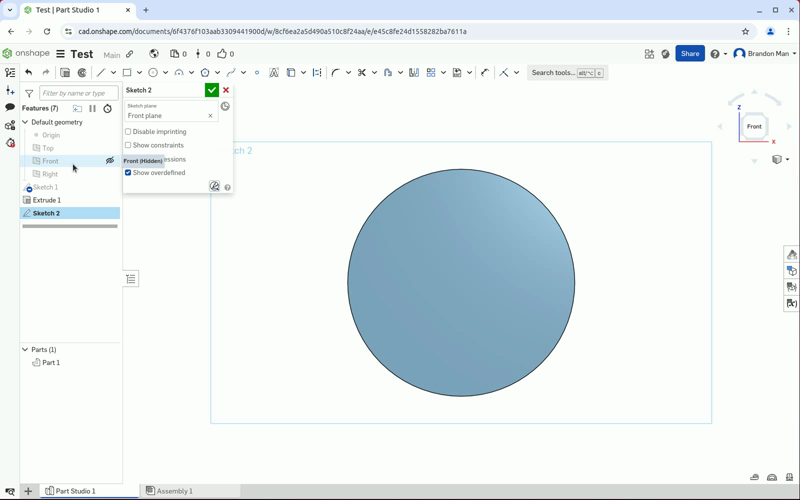
mouse_move(73, 352)
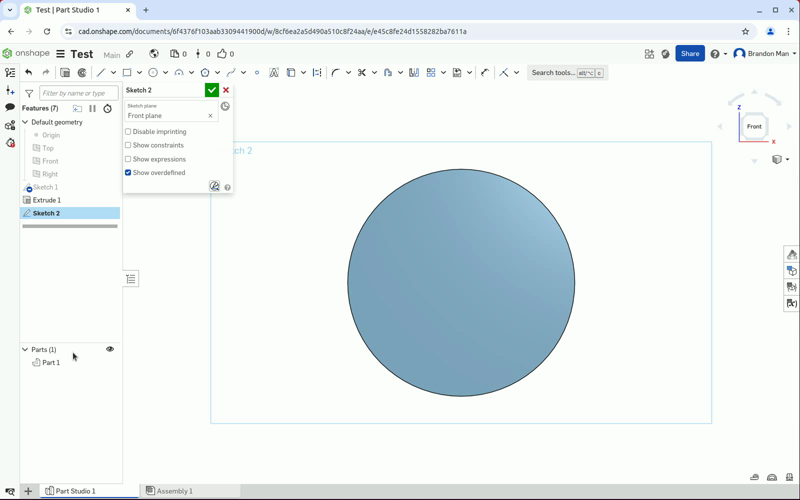
key(y)
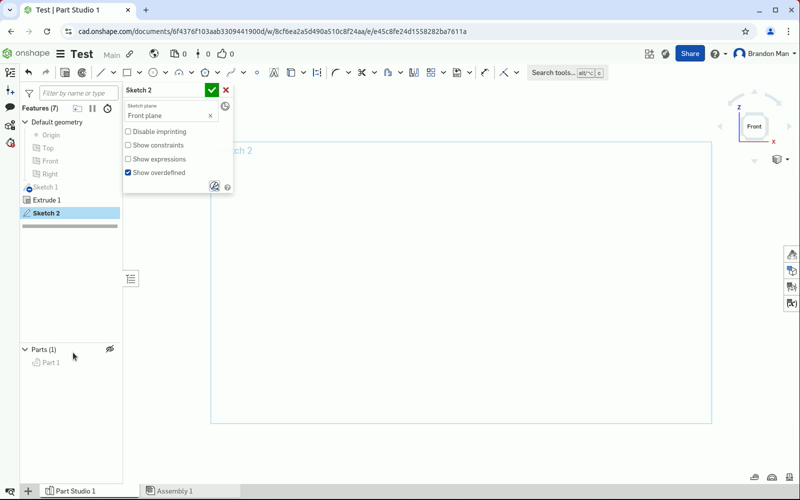
key(c)
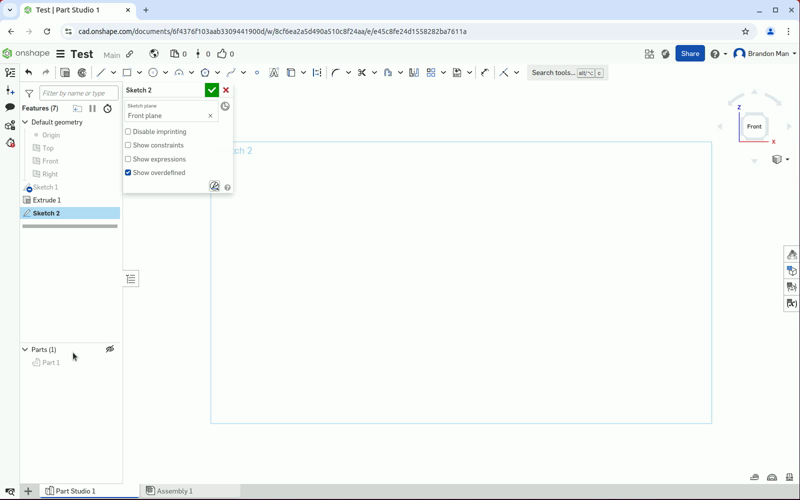
key_down(shift)
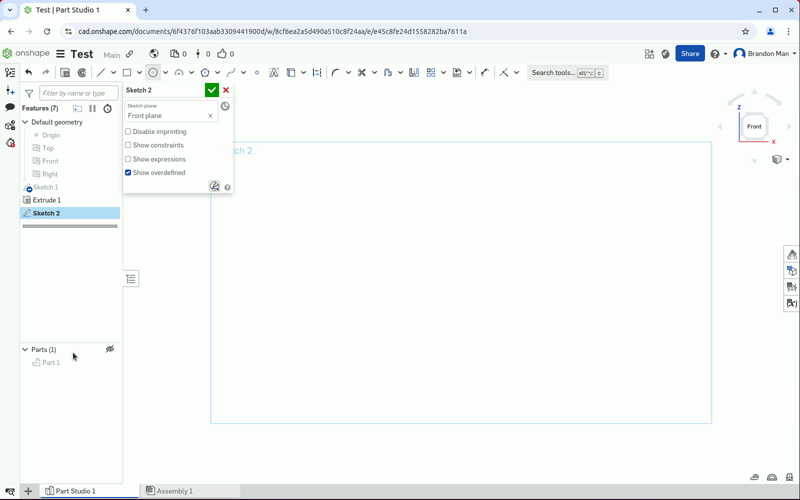
mouse_move(461, 282)
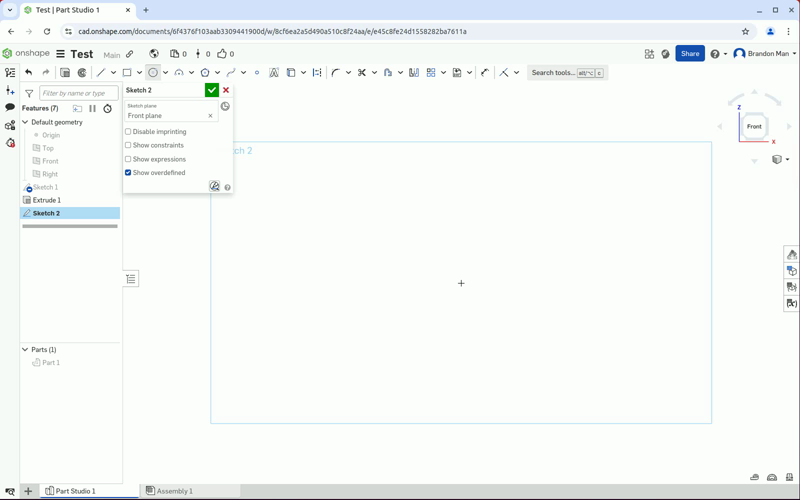
click(461, 282)
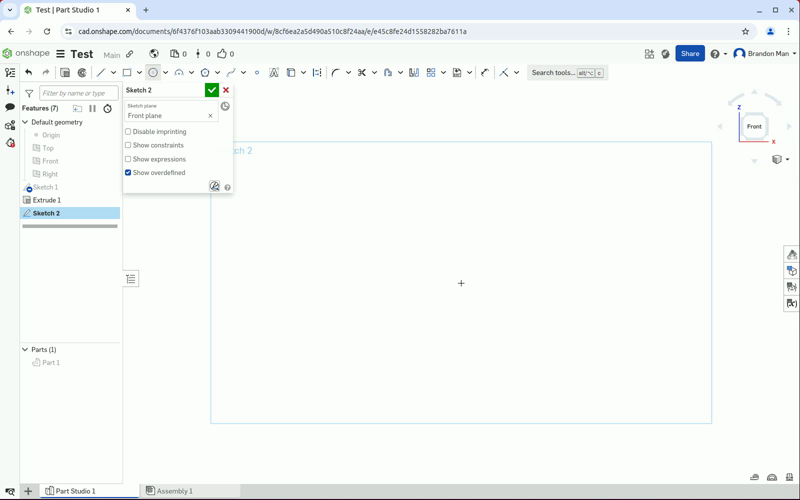
key_up(shift)
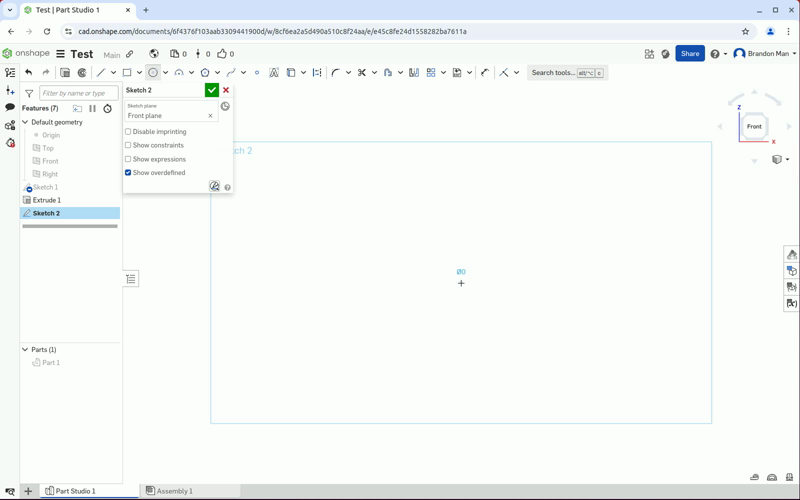
mouse_move(574, 282)
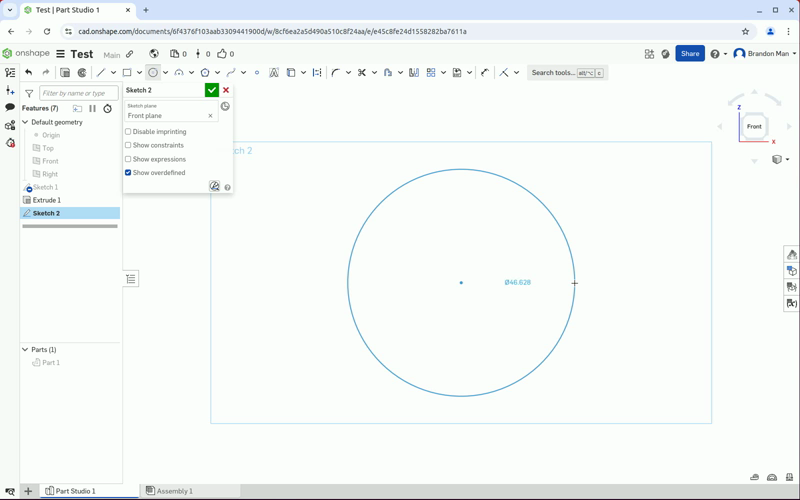
click(574, 282)
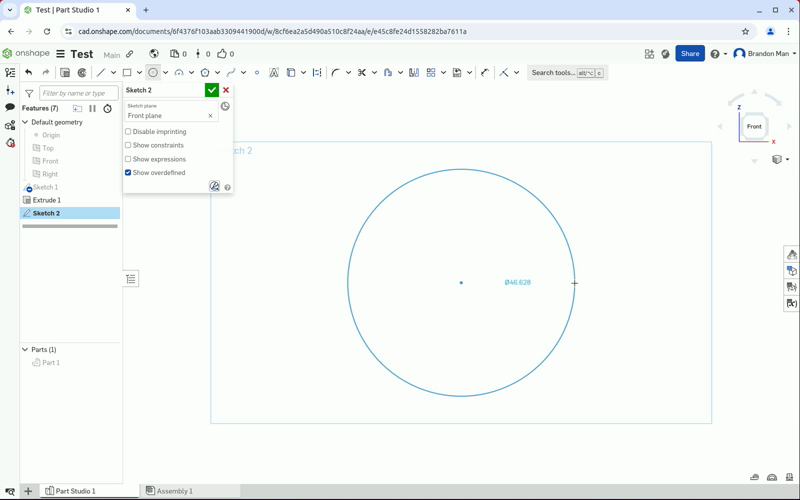
key(esc)
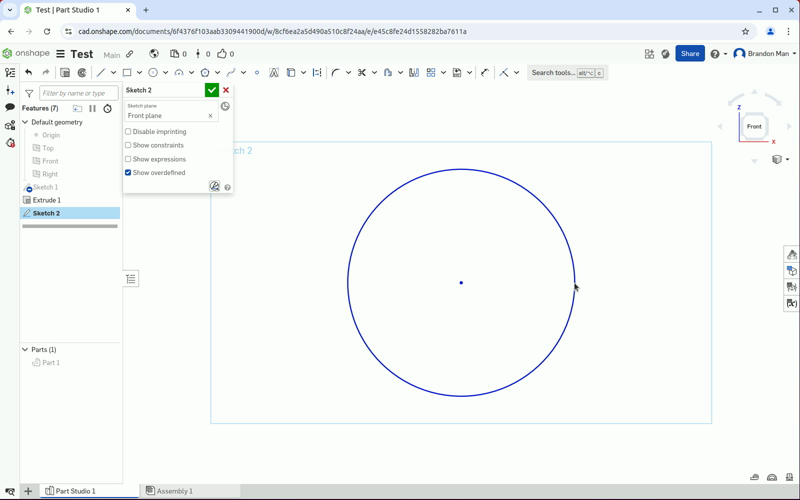
mouse_move(394, 330)
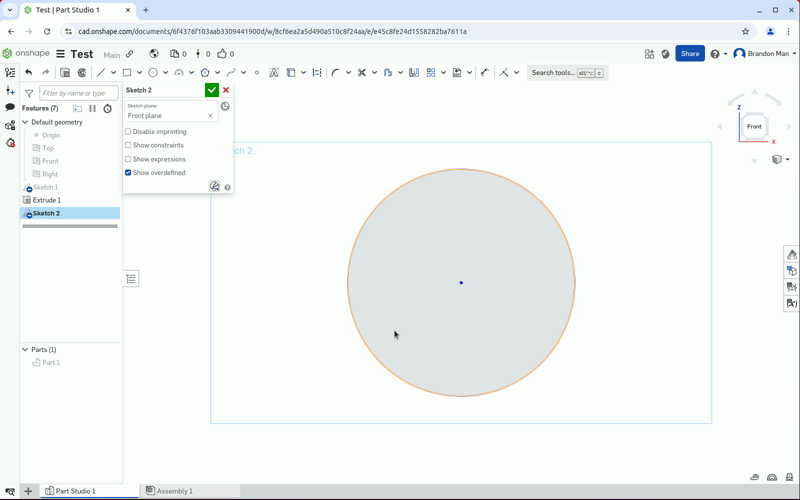
click(394, 330)
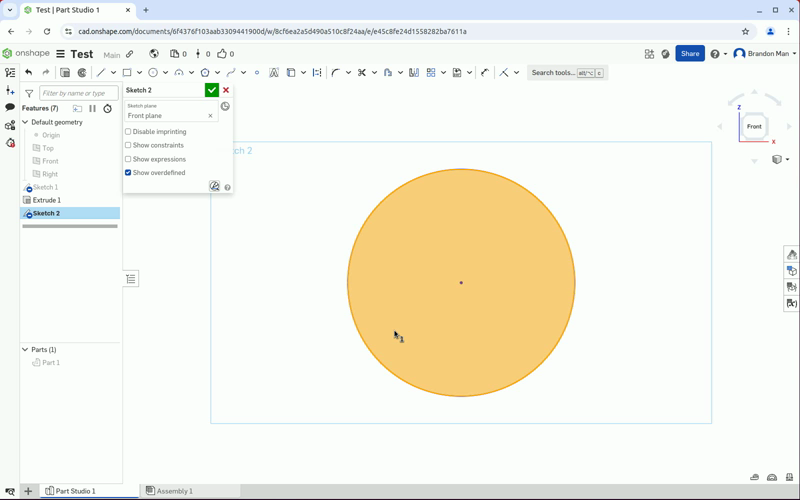
mouse_move(73, 352)
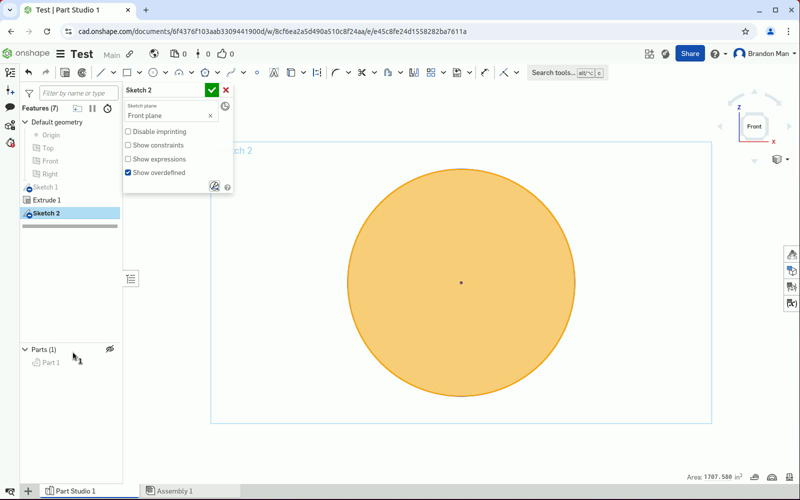
key(shift+y)
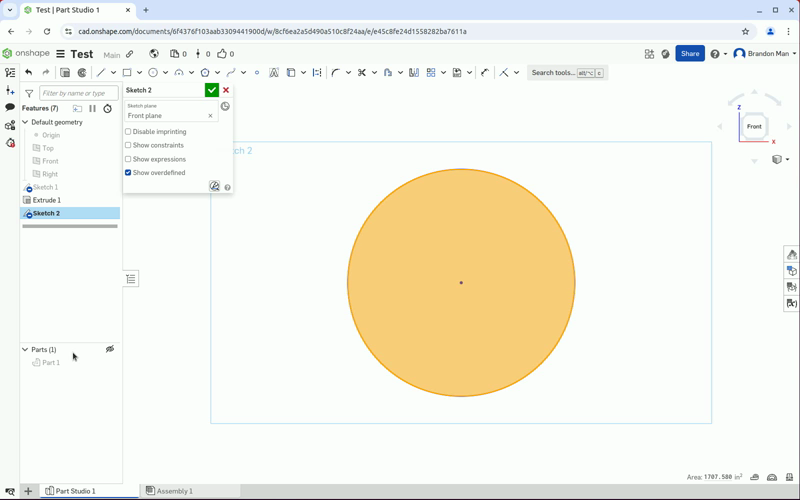
key(shift+e)
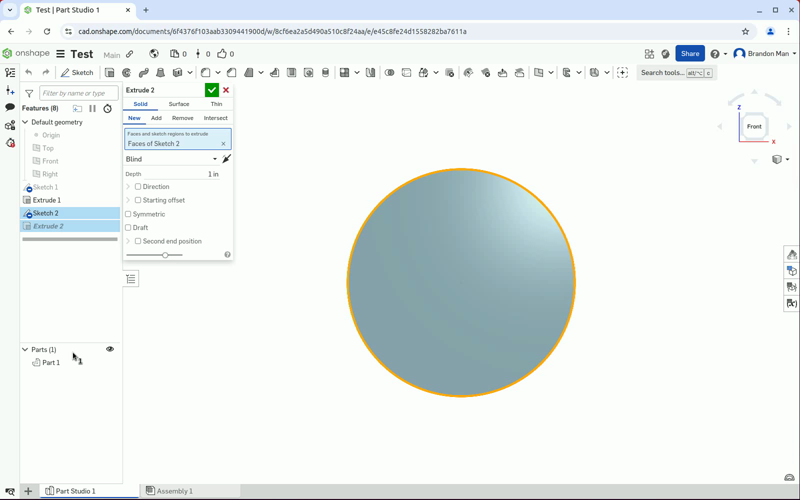
mouse_move(143, 106)
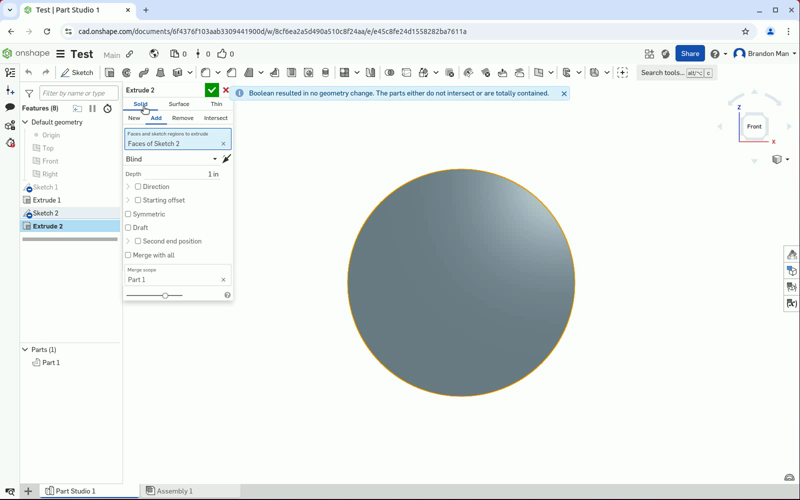
click(143, 106)
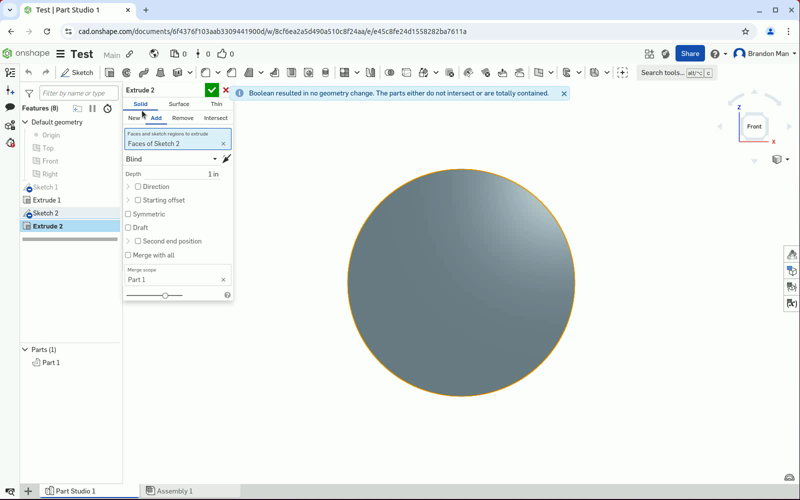
mouse_move(137, 120)
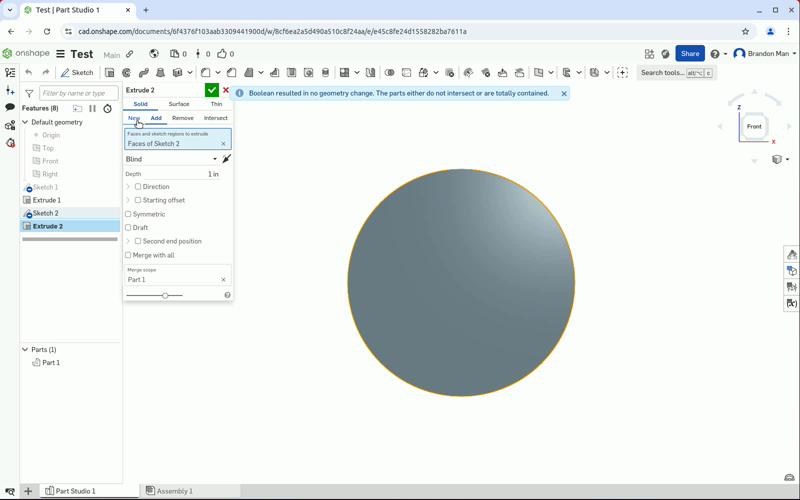
click(137, 120)
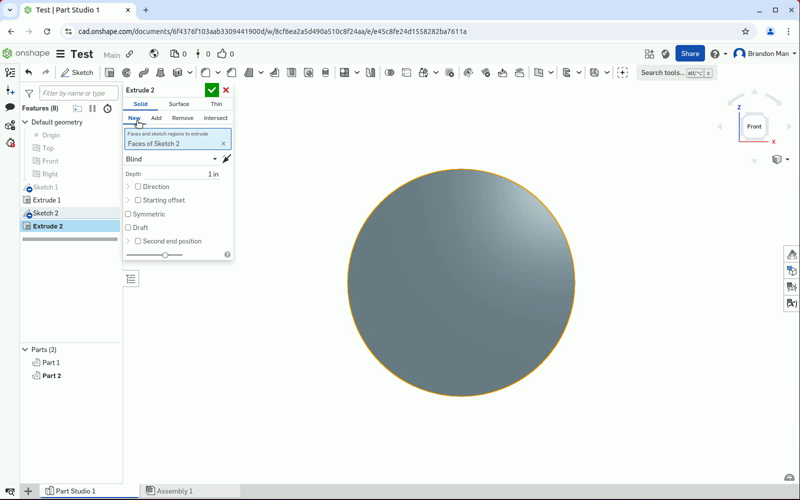
key(tab, 4)
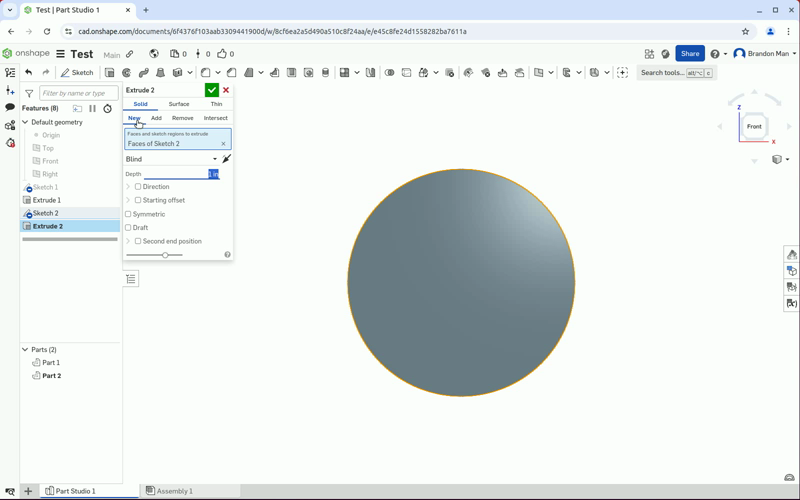
text(5.296)
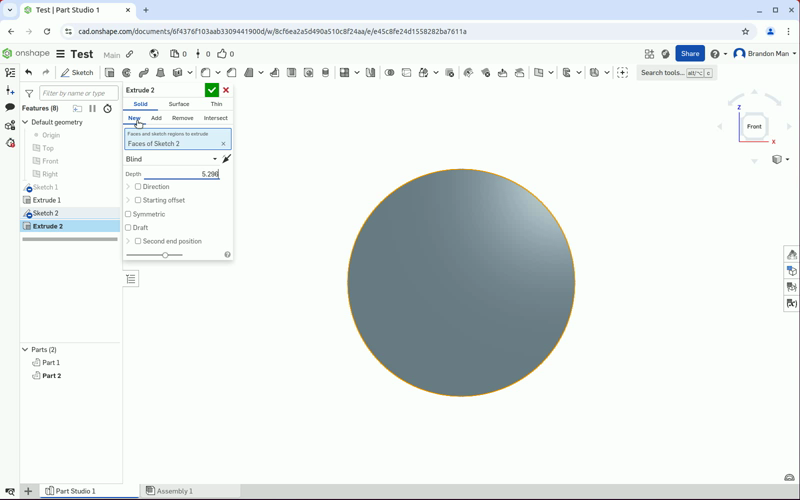
key(enter)
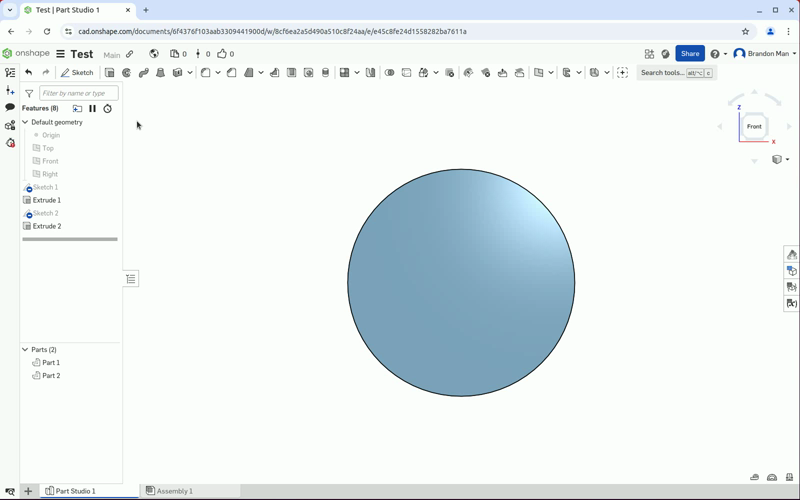
key(shift+h)
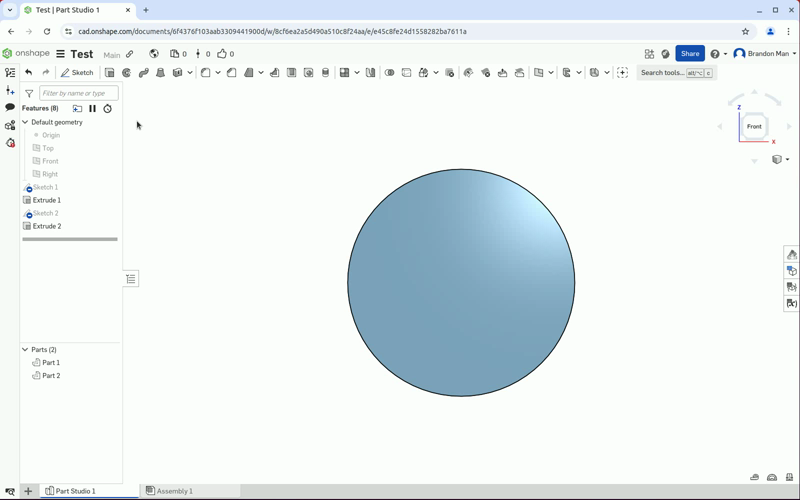
key(shift+h)
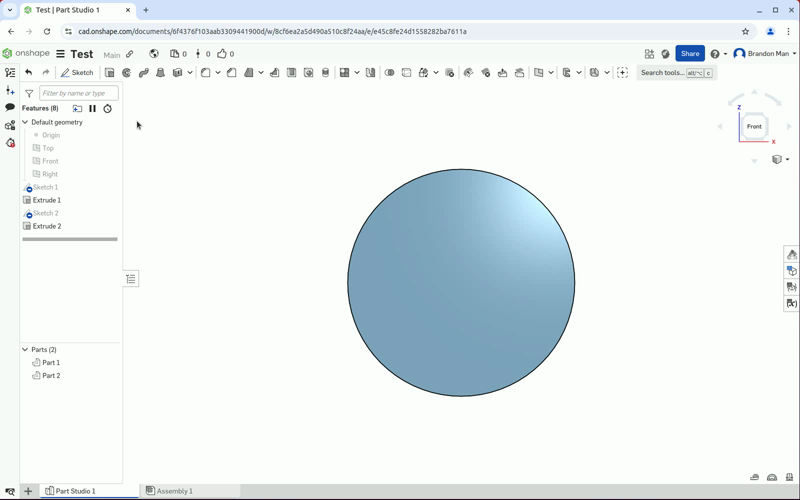
mouse_move(73, 189)
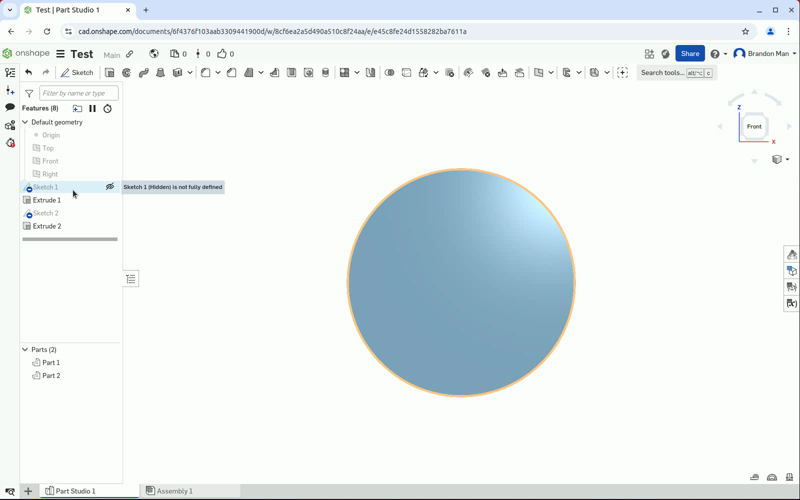
click(73, 189)
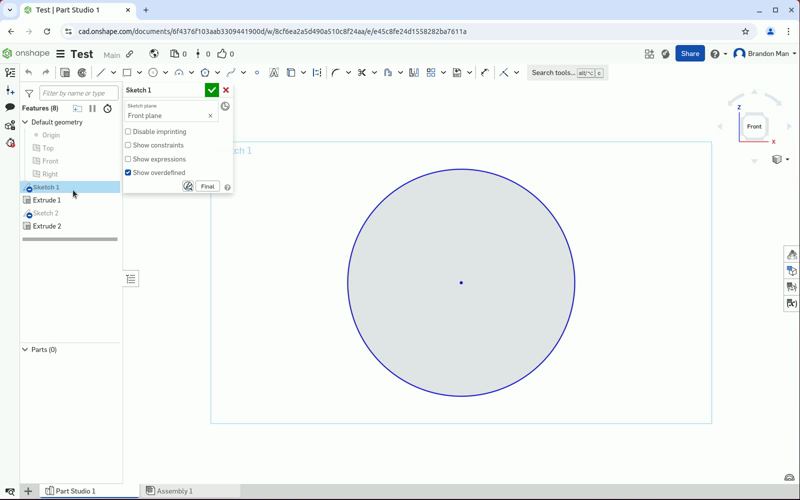
mouse_move(229, 92)
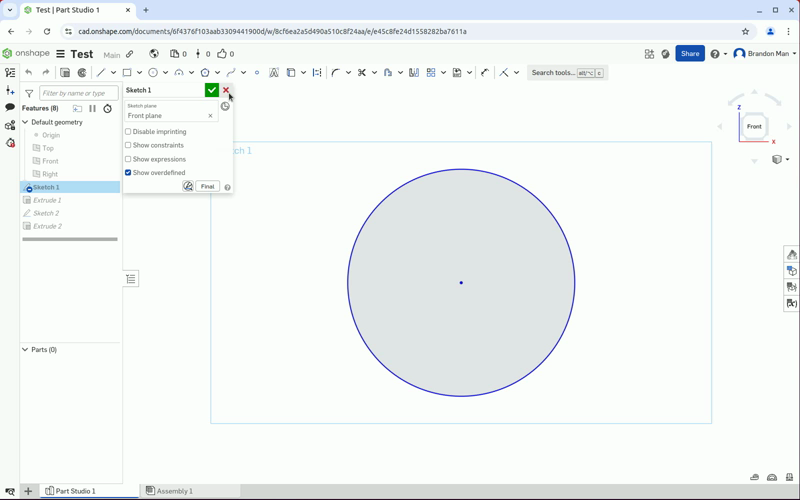
click(229, 92)
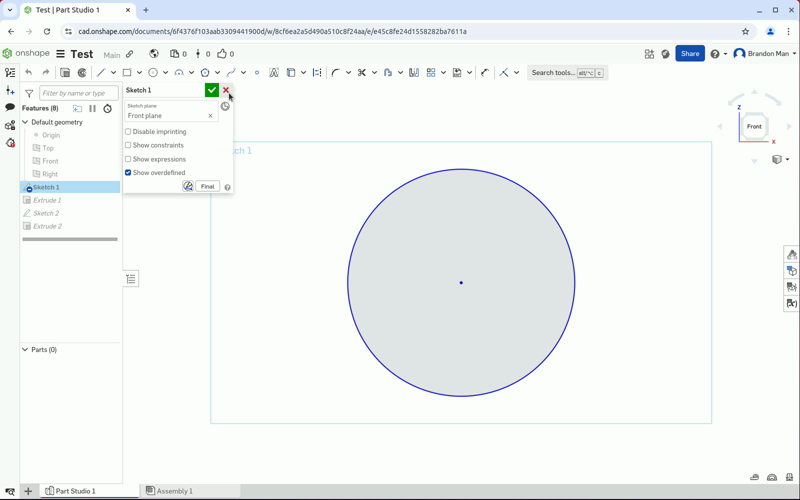
key(shift+s)
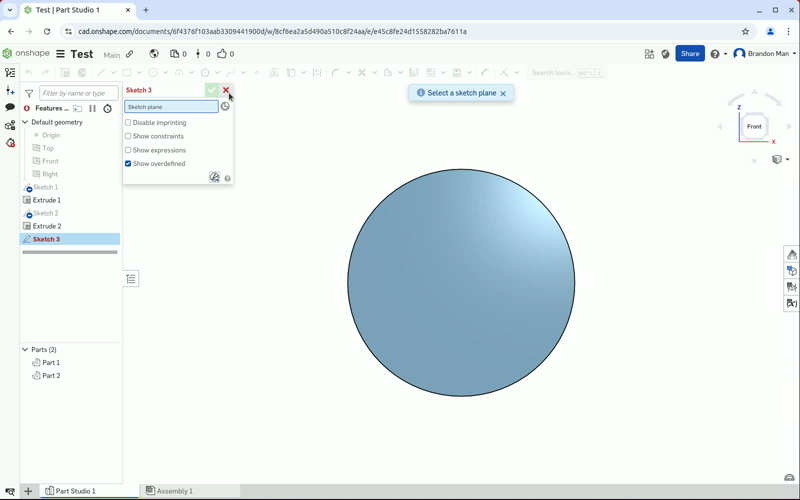
mouse_move(73, 163)
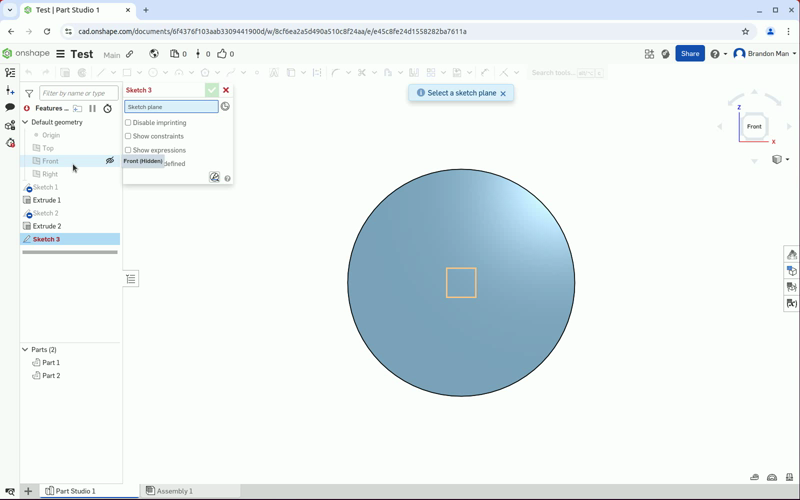
click(73, 163)
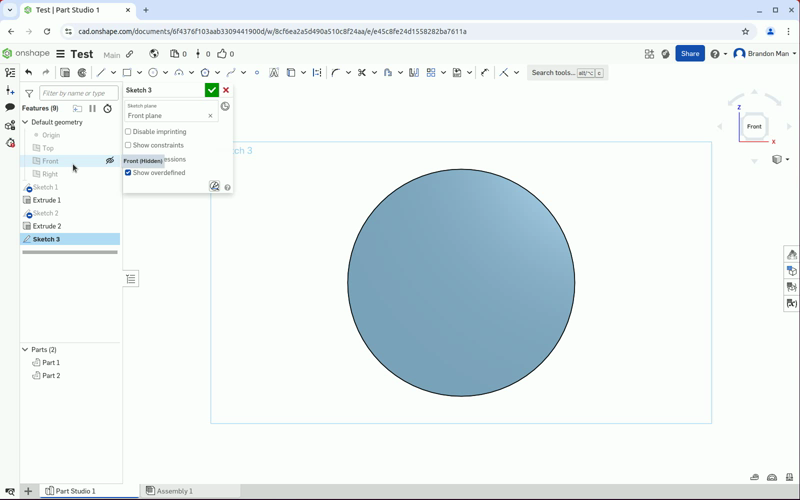
mouse_move(73, 352)
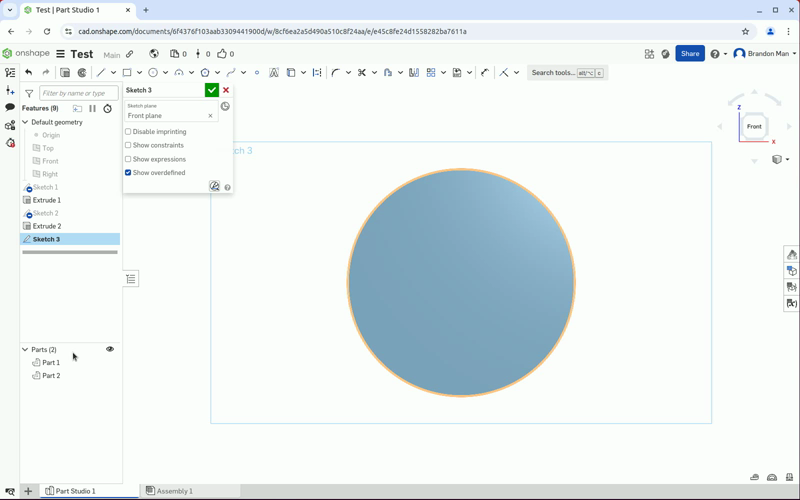
key(y)
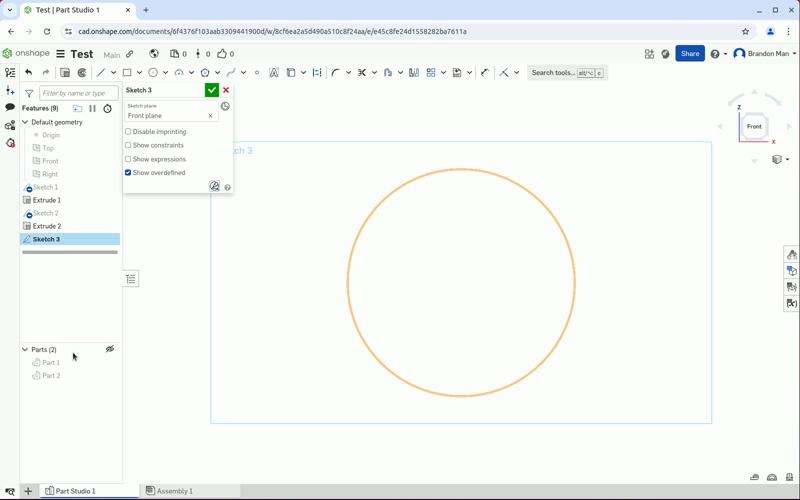
key(c)
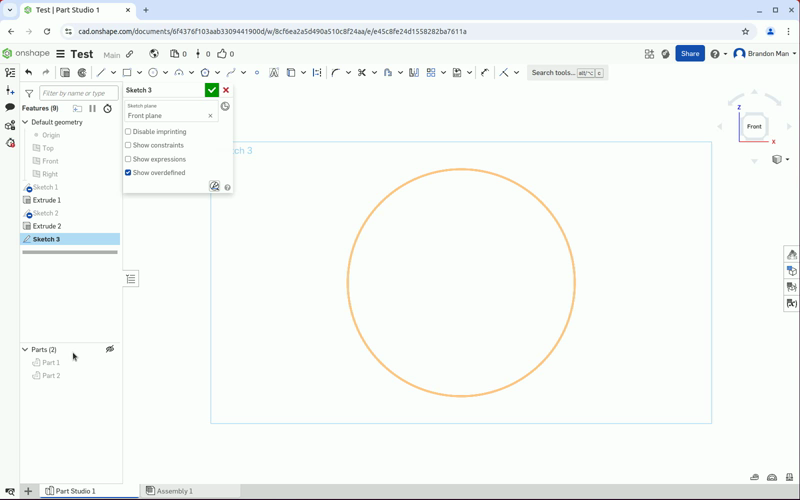
key_down(shift)
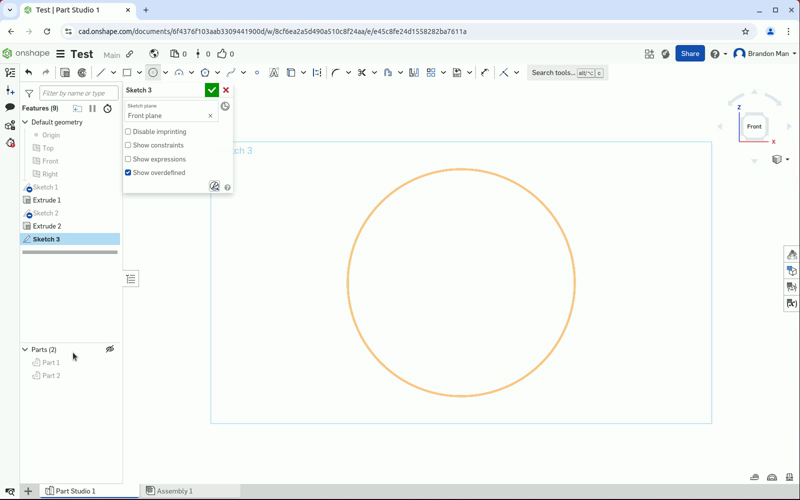
mouse_move(461, 282)
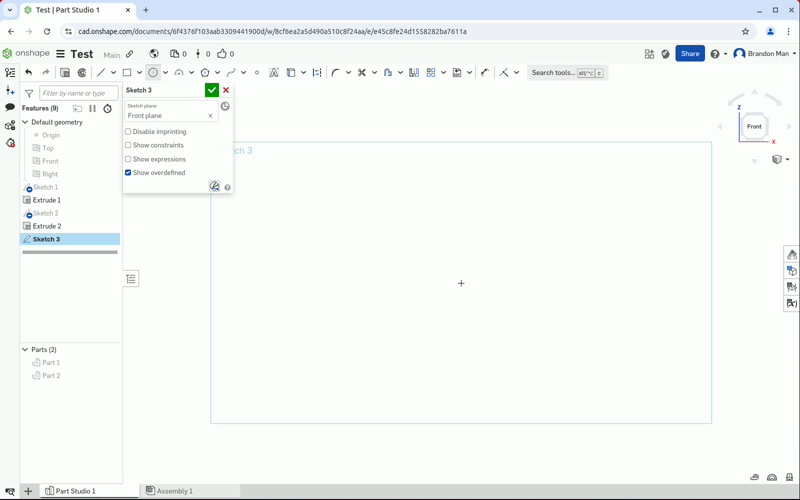
click(461, 282)
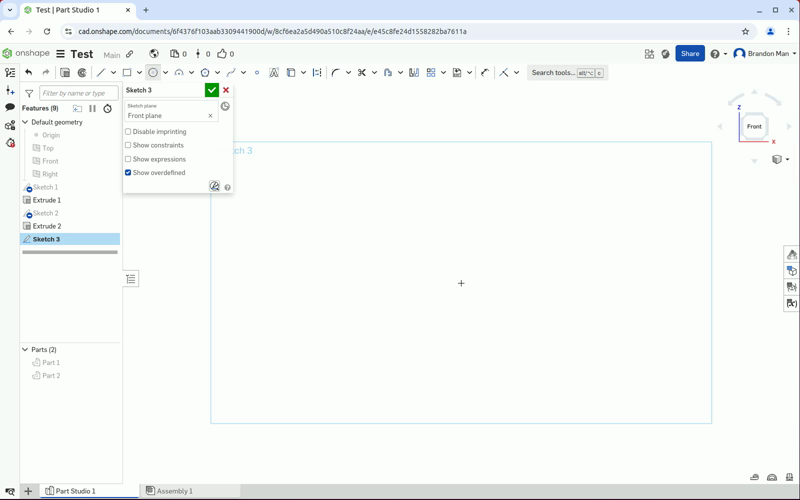
key_up(shift)
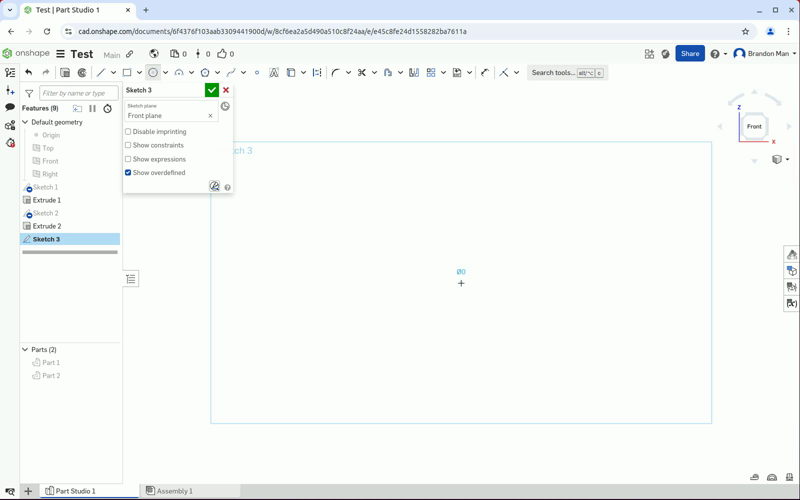
mouse_move(574, 282)
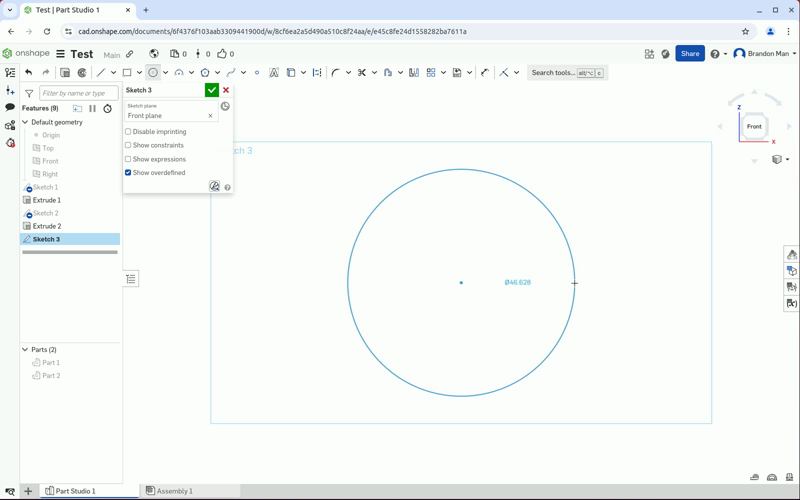
click(574, 282)
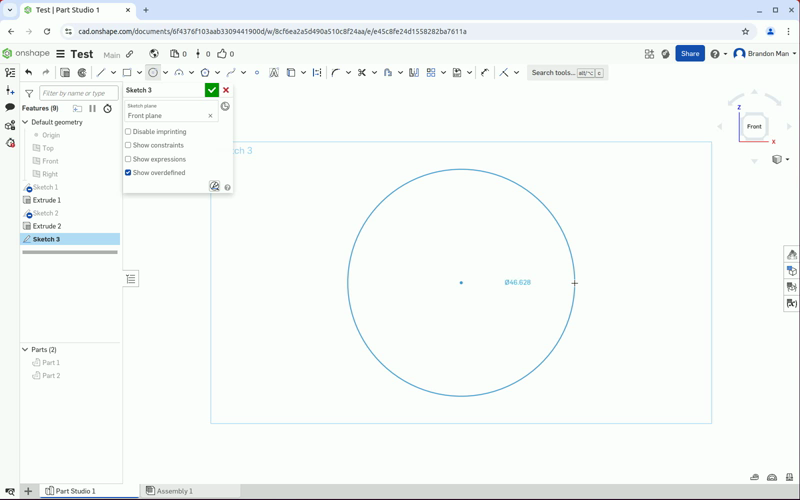
key(esc)
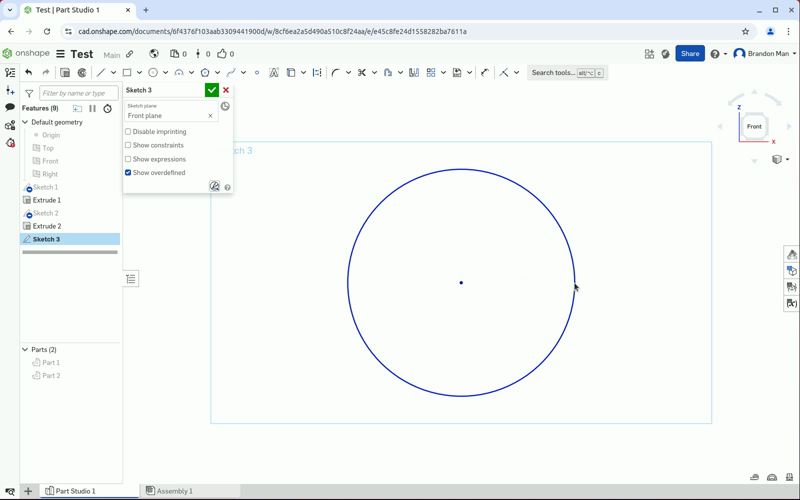
mouse_move(511, 235)
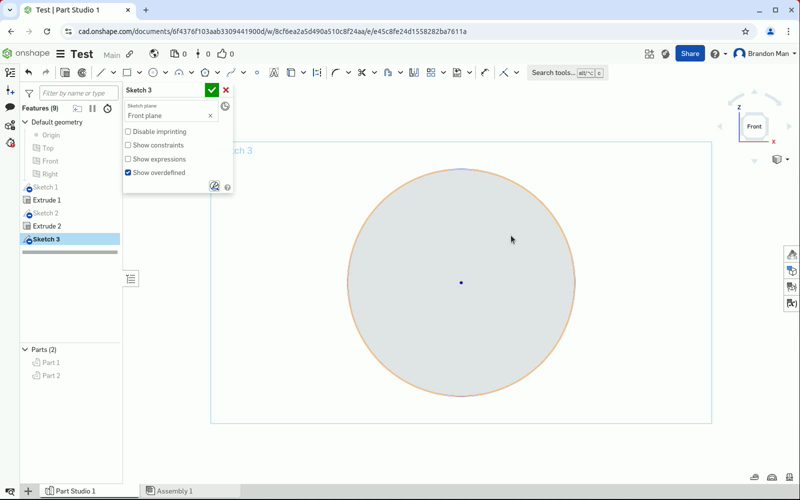
click(511, 235)
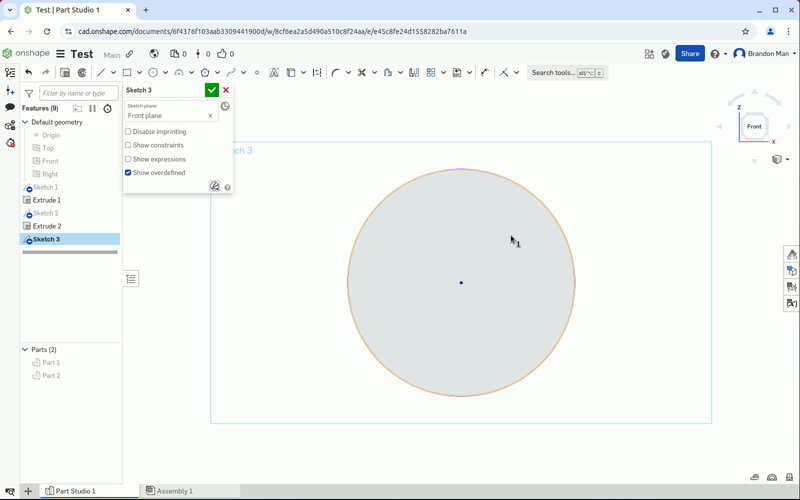
mouse_move(73, 352)
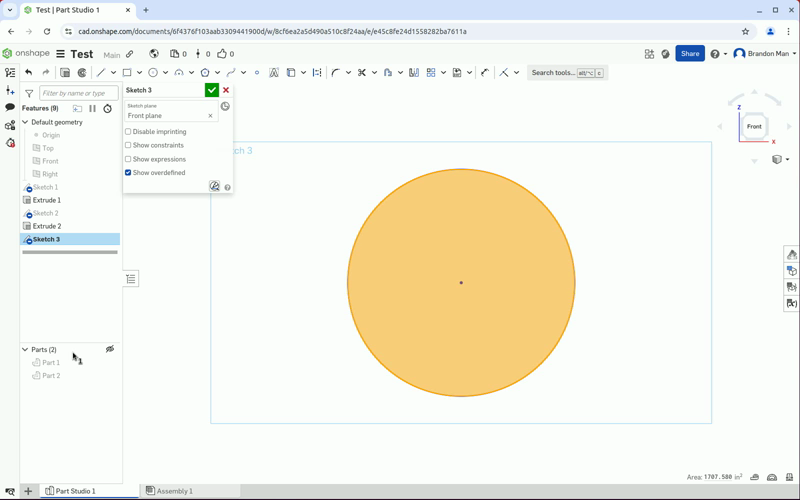
key(shift+y)
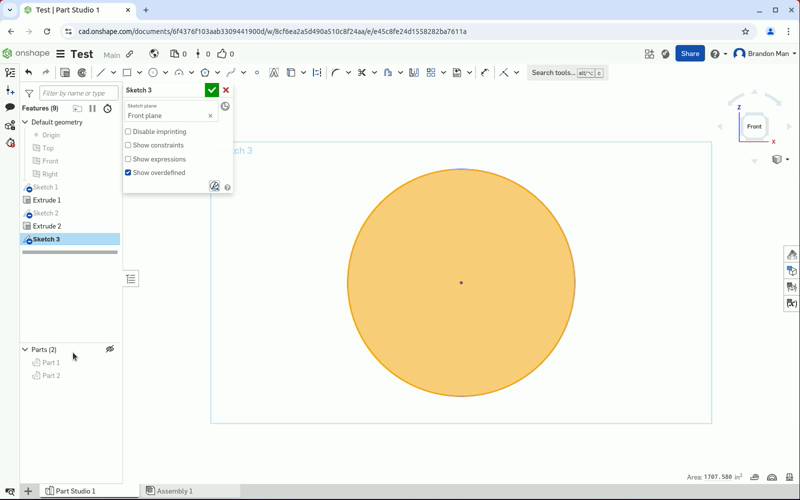
key(shift+e)
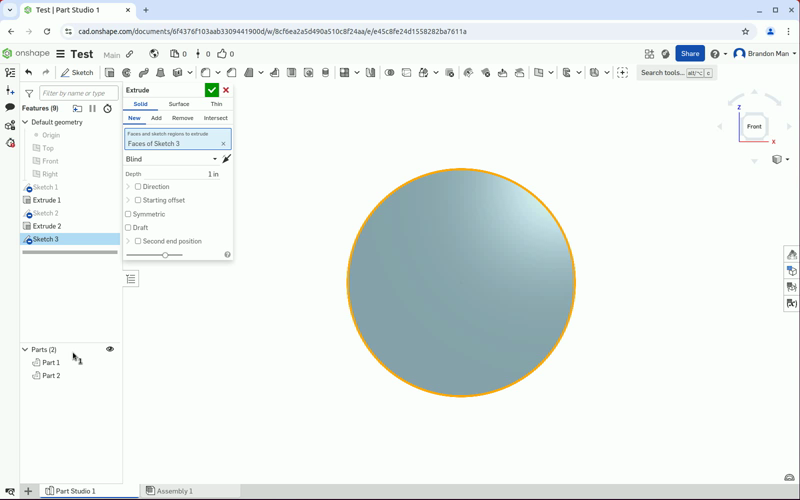
mouse_move(143, 106)
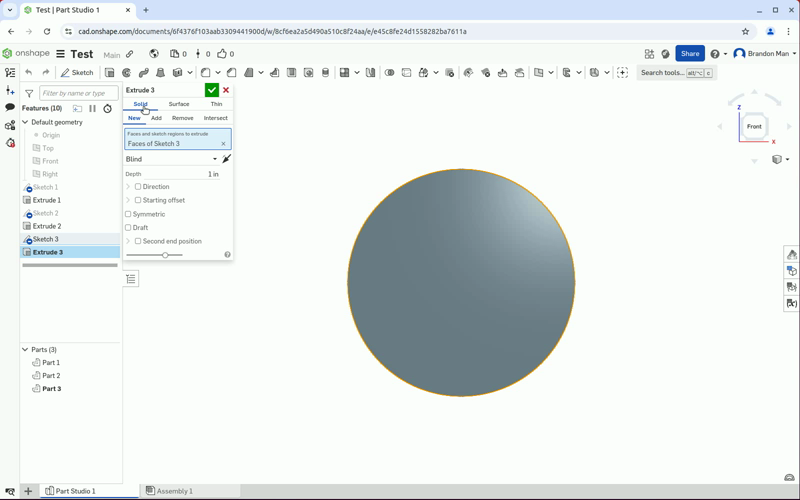
click(143, 106)
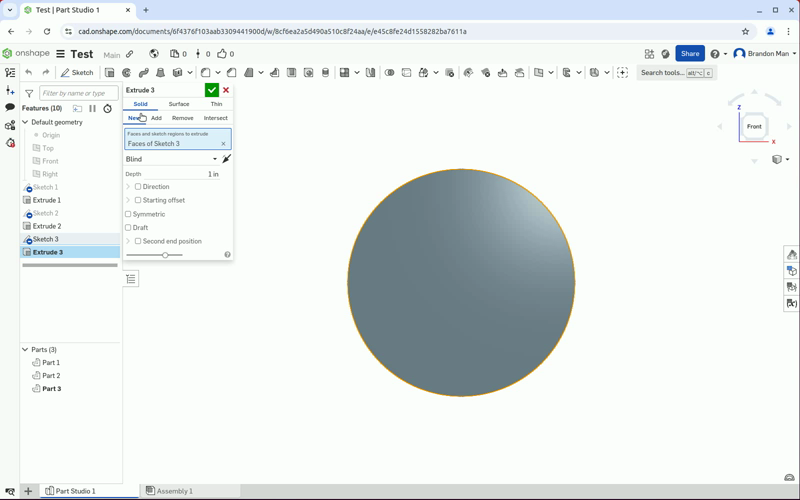
mouse_move(137, 120)
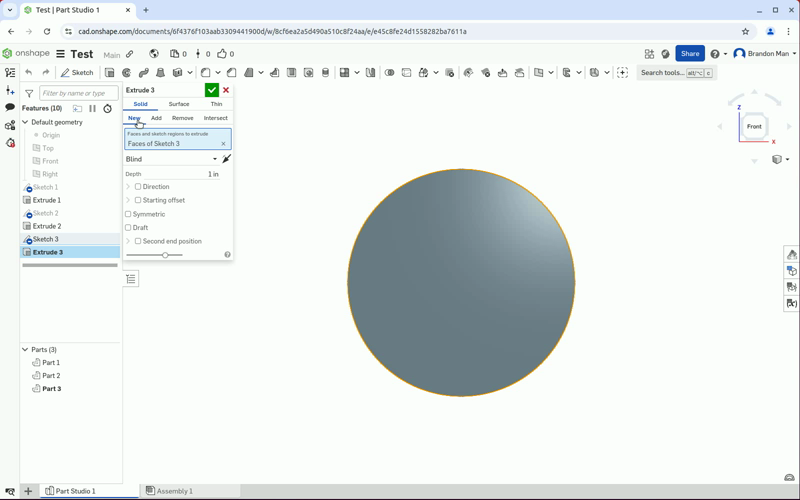
click(137, 120)
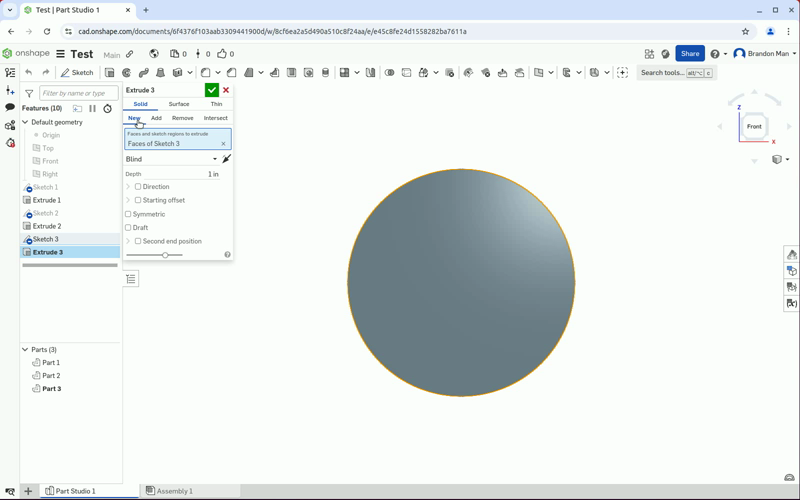
key(tab, 4)
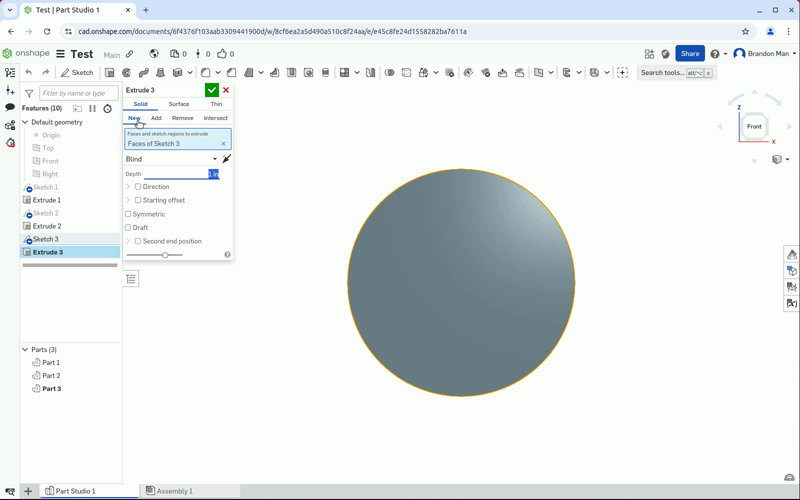
text(5.296)
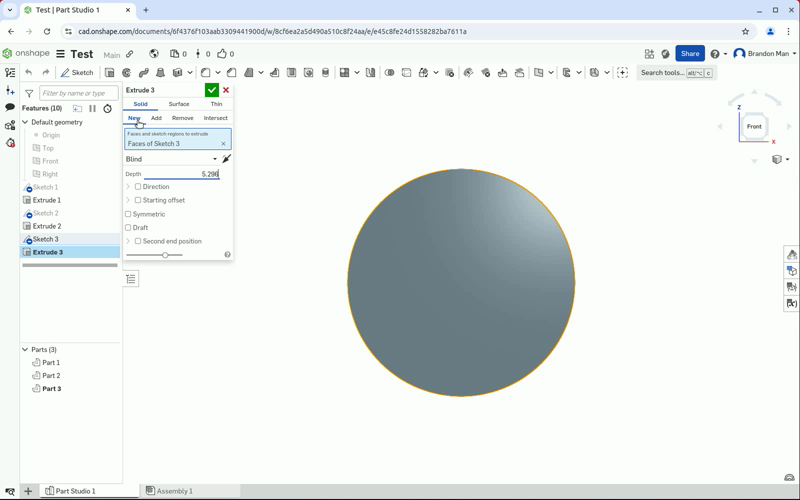
key(enter)
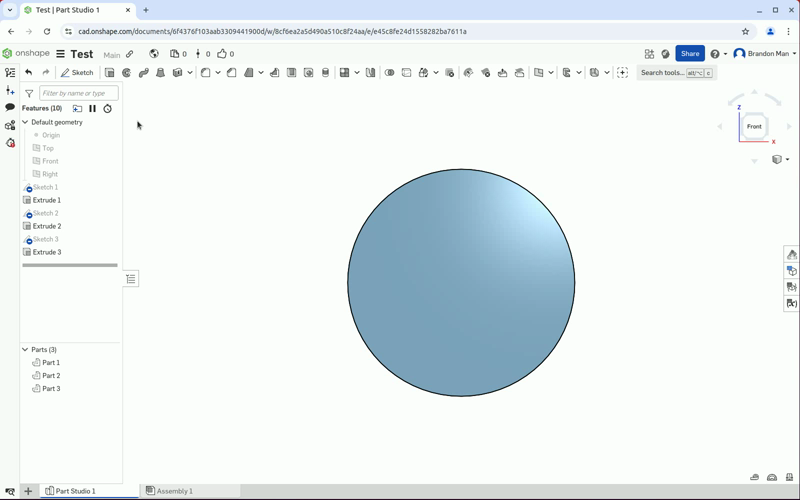
key(shift+h)
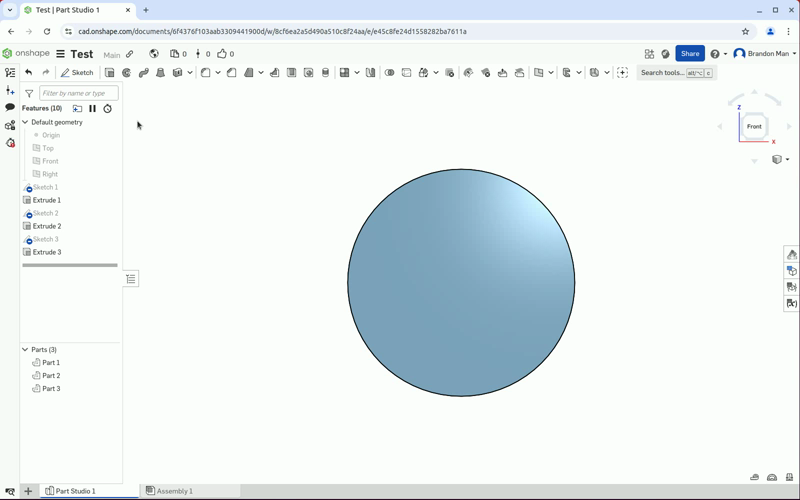
key(shift+h)
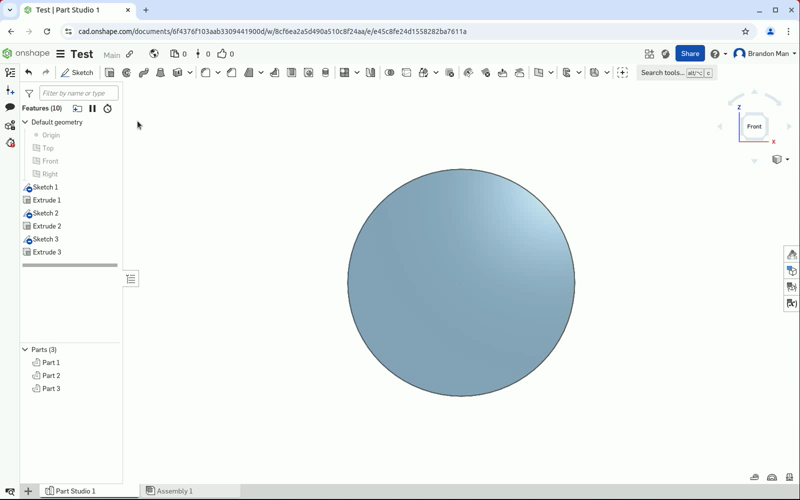
key(shift+7)
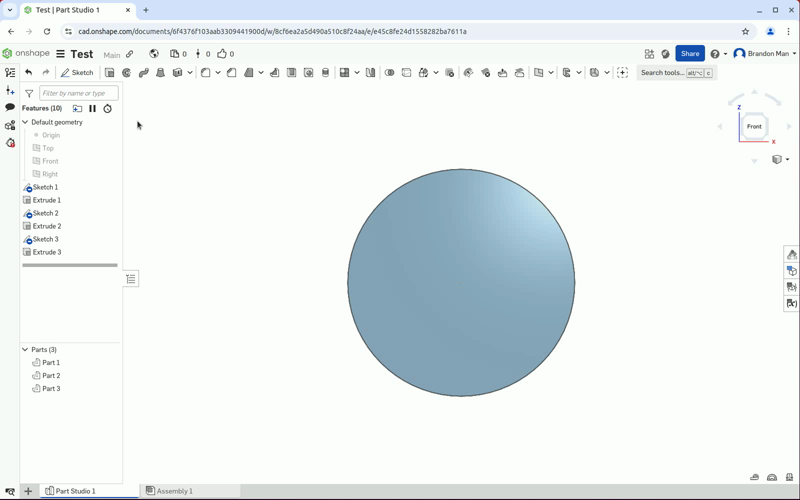
key(left, 2)
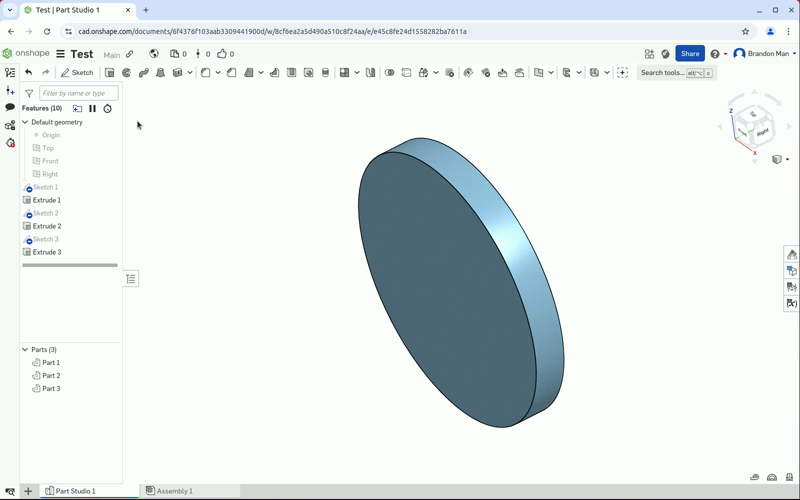
key(down, 2)
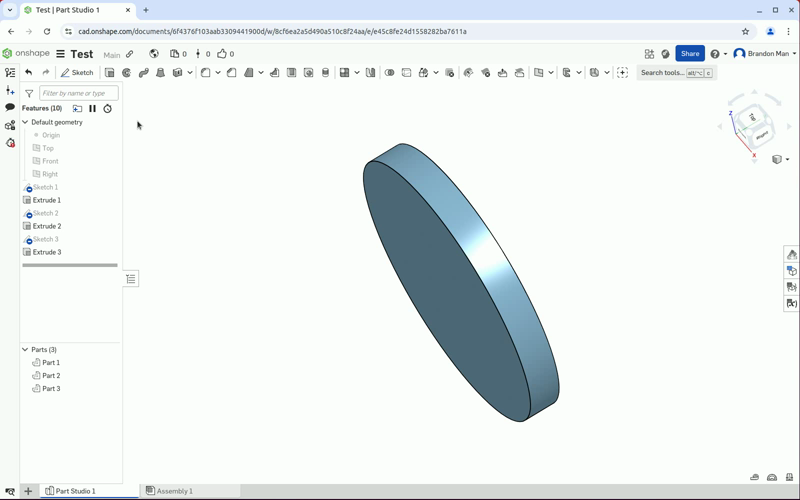
key(up, 2)
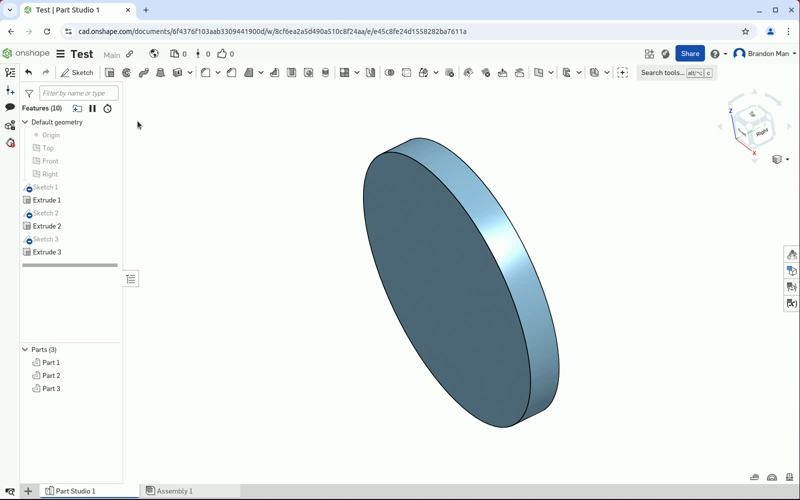
key(right, 2)
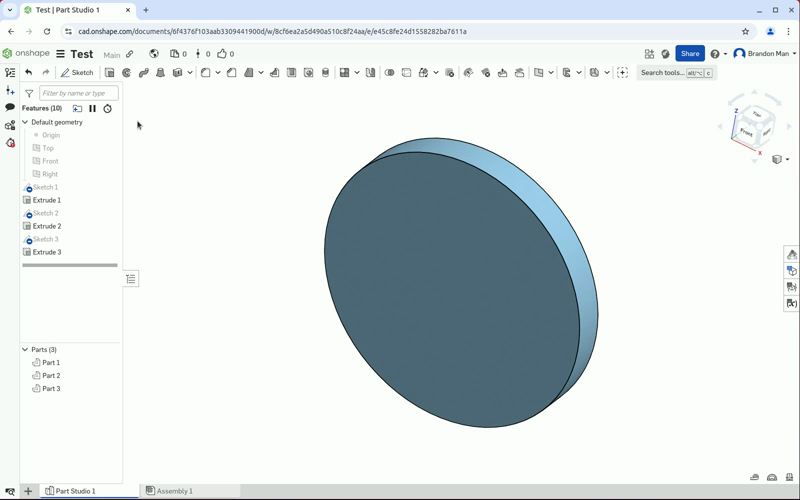
mouse_move(73, 189)
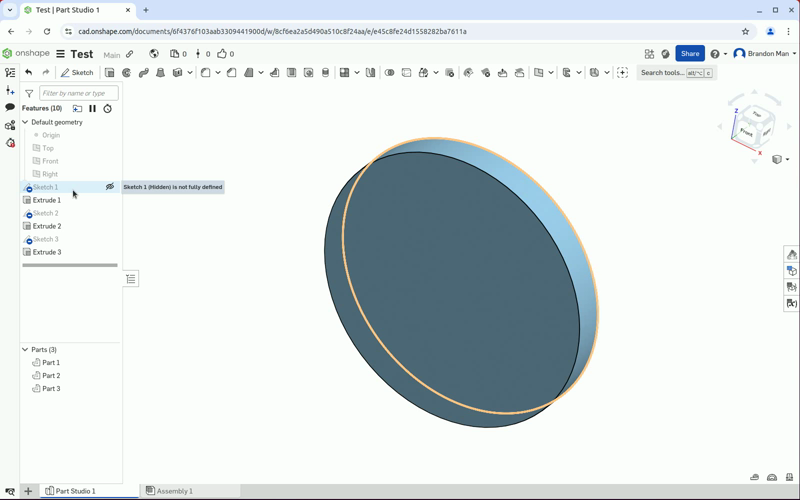
click(73, 189)